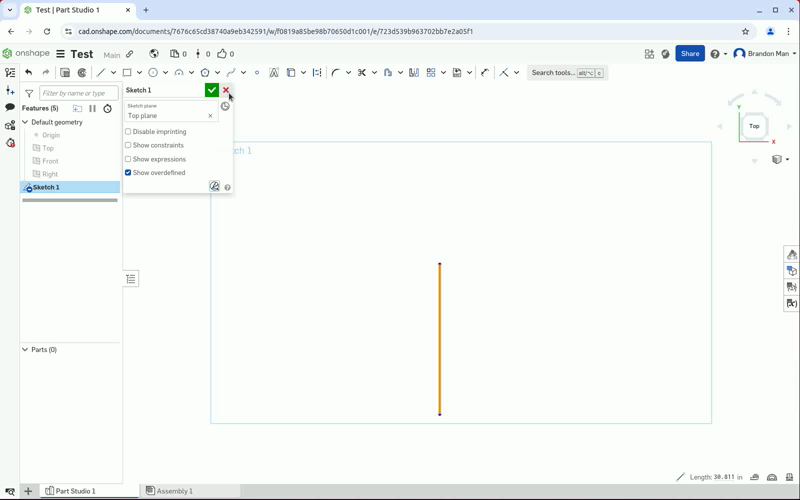
key(shift+h)
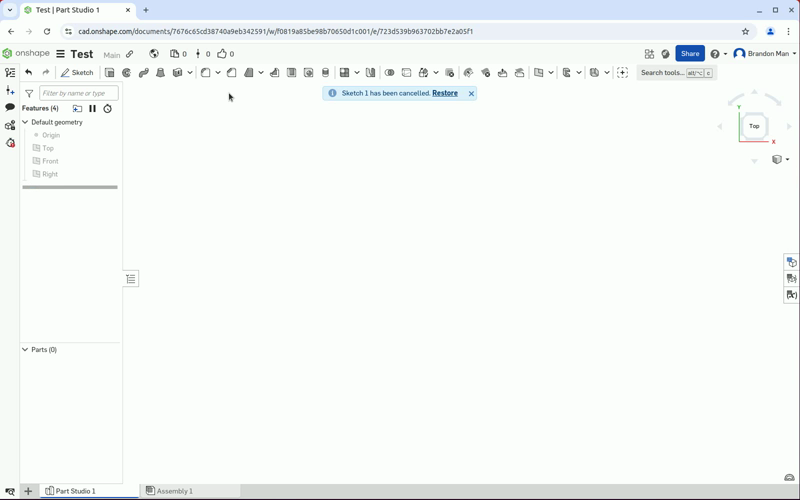
mouse_move(73, 352)
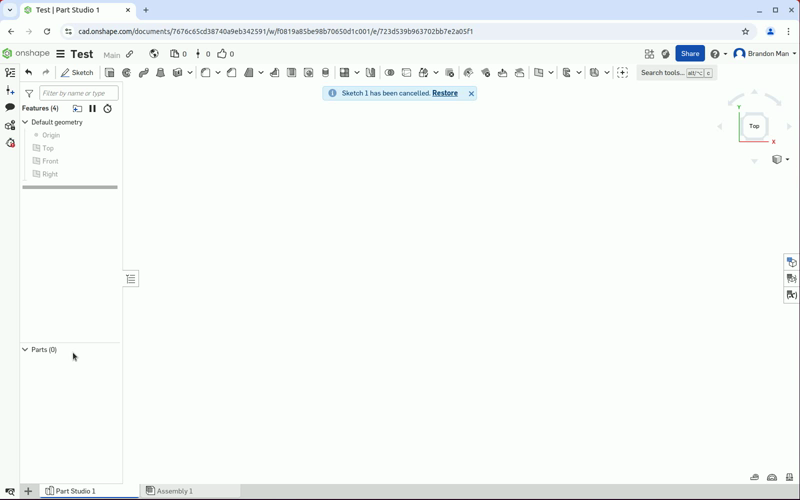
key(y)
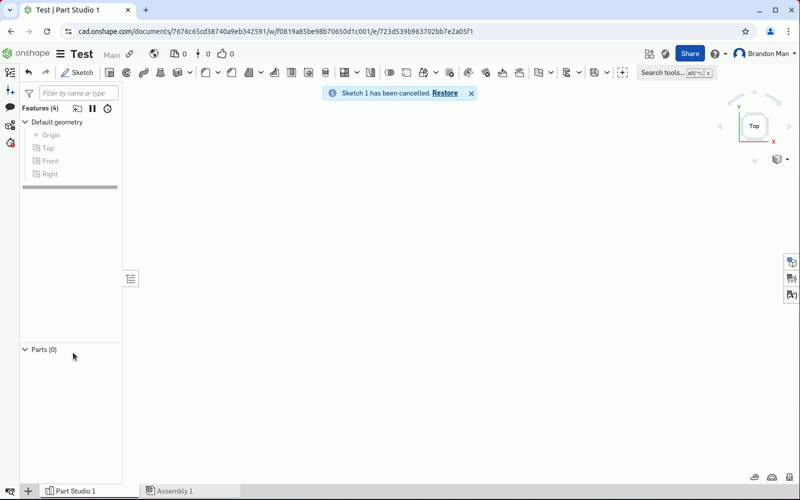
key(shift+p)
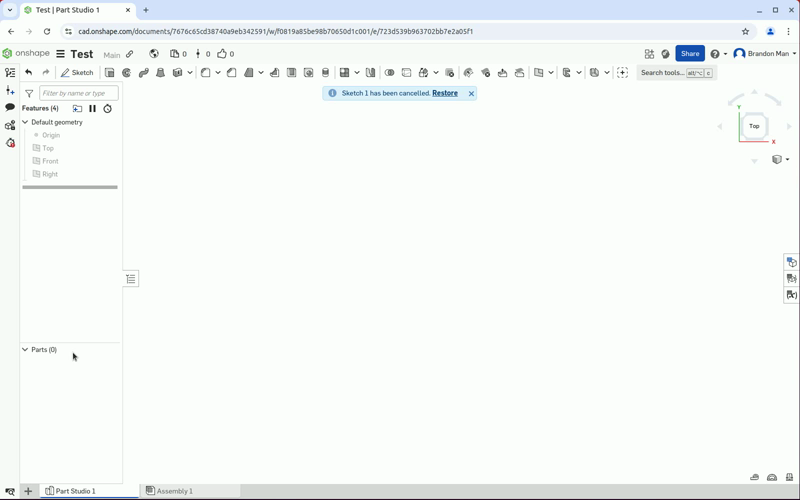
key(space)
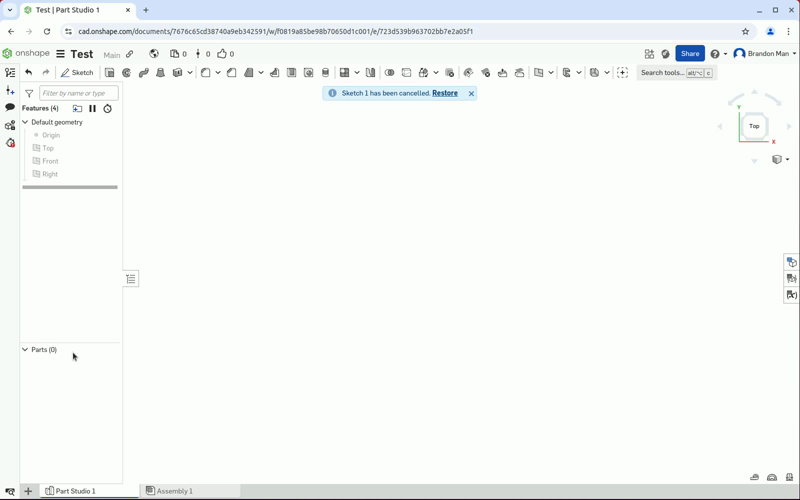
key_down(shift)
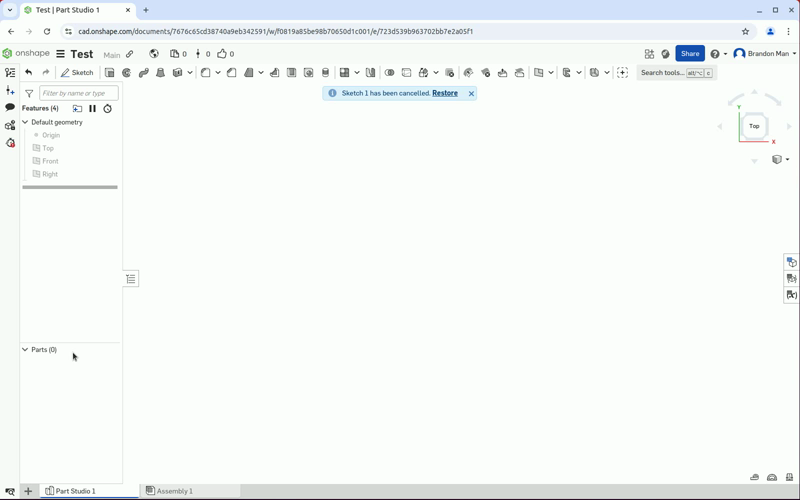
key(up)
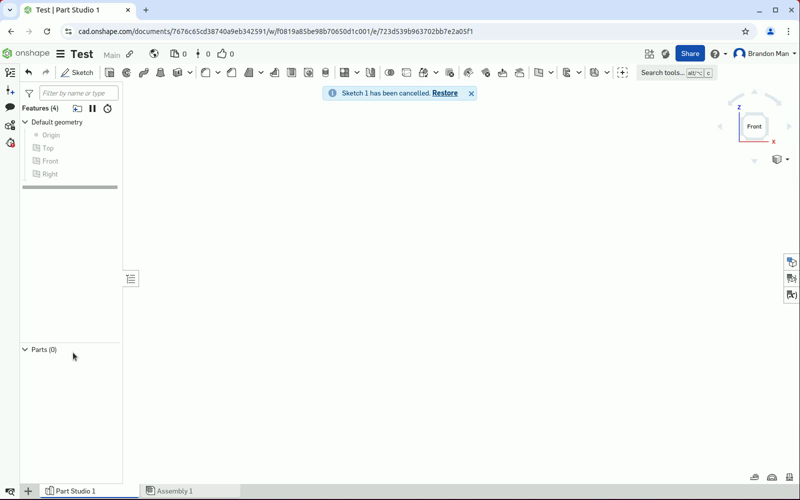
key_up(shift)
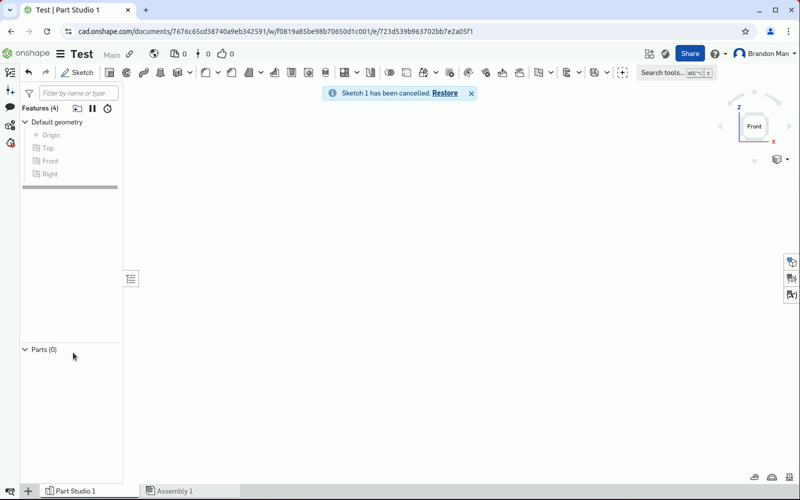
mouse_move(73, 352)
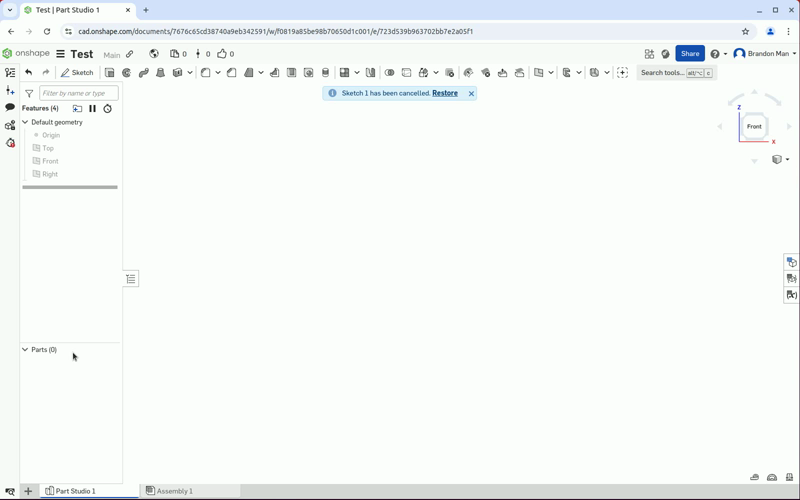
key(shift+y)
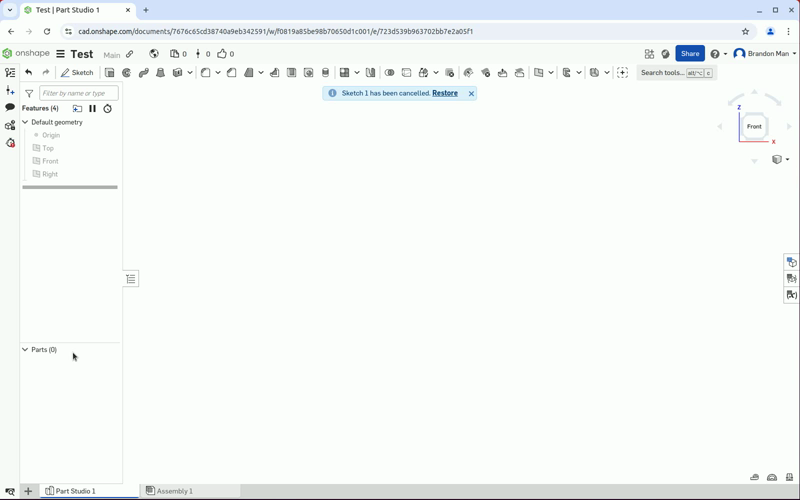
key(shift+s)
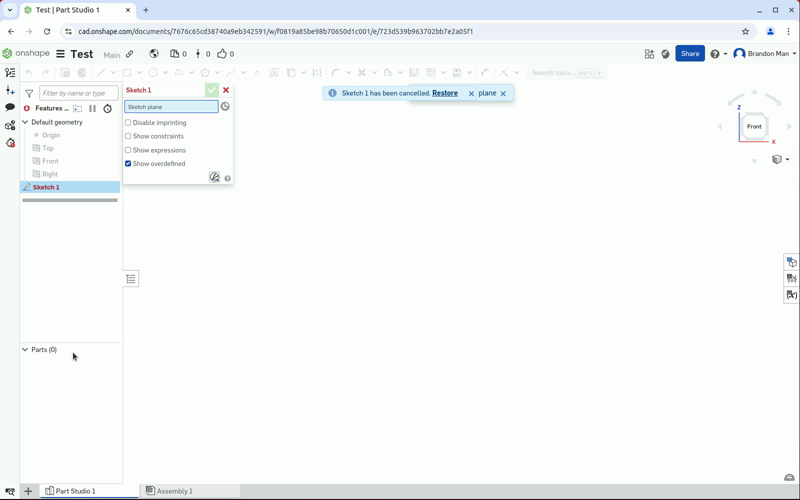
mouse_move(73, 163)
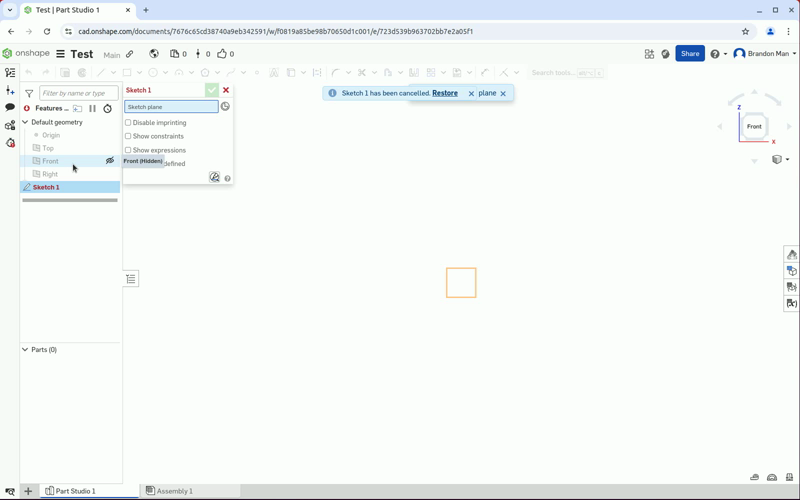
click(73, 163)
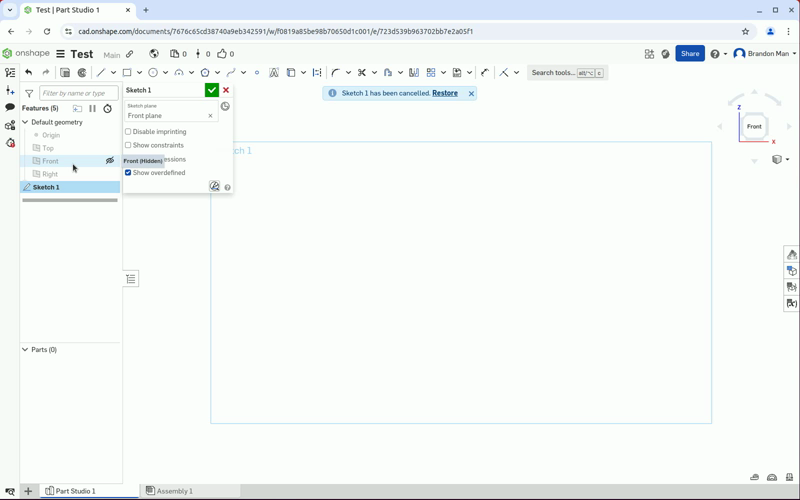
mouse_move(73, 352)
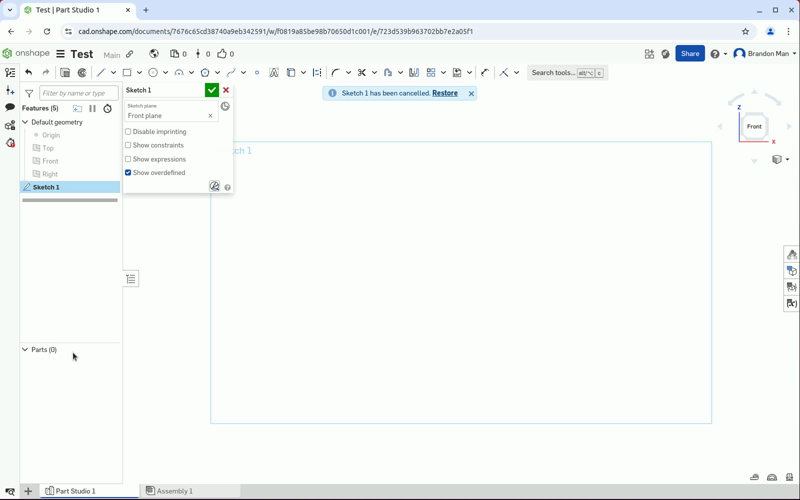
key(y)
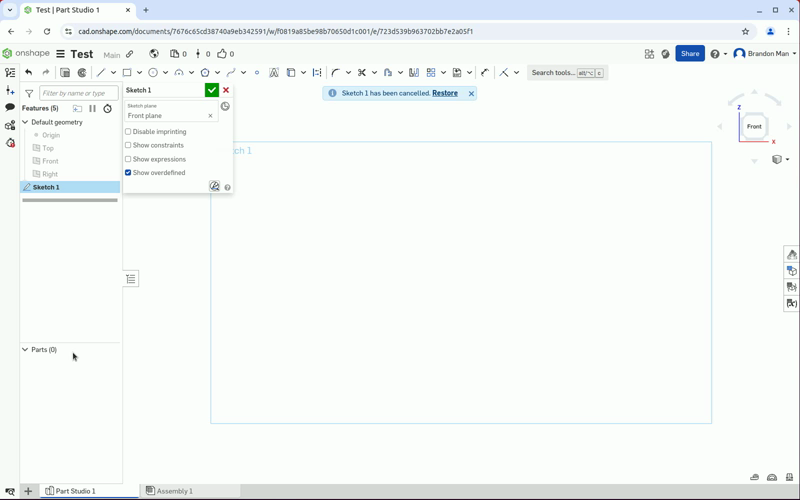
key(l)
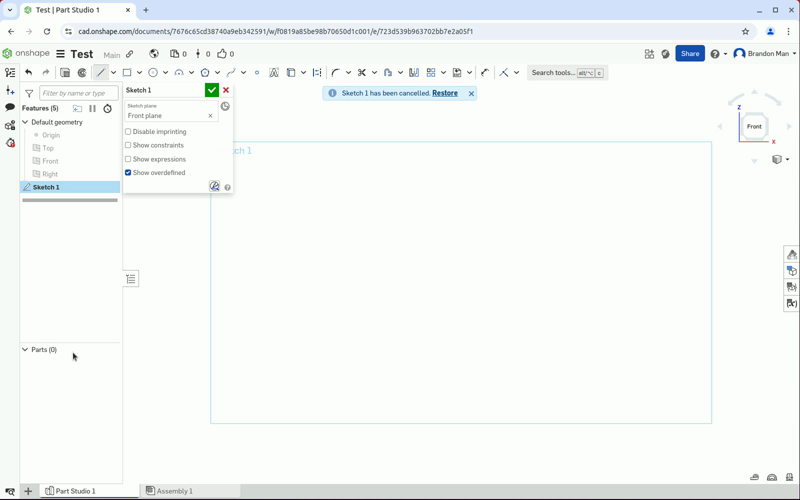
key_down(shift)
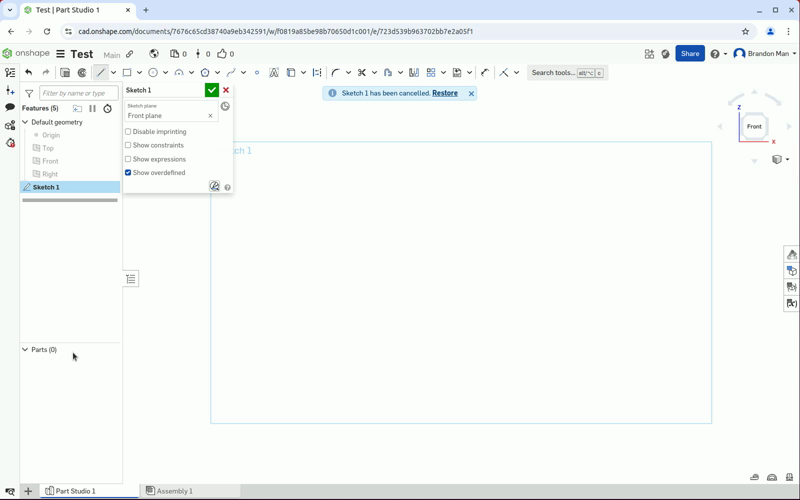
mouse_move(348, 290)
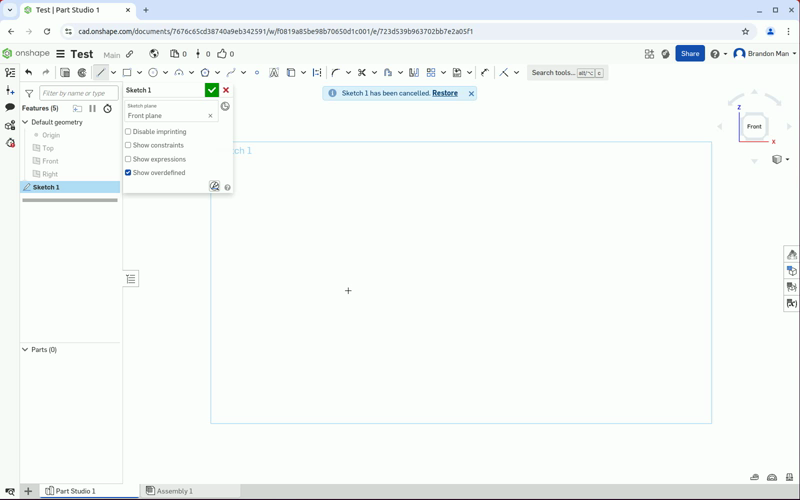
click(348, 290)
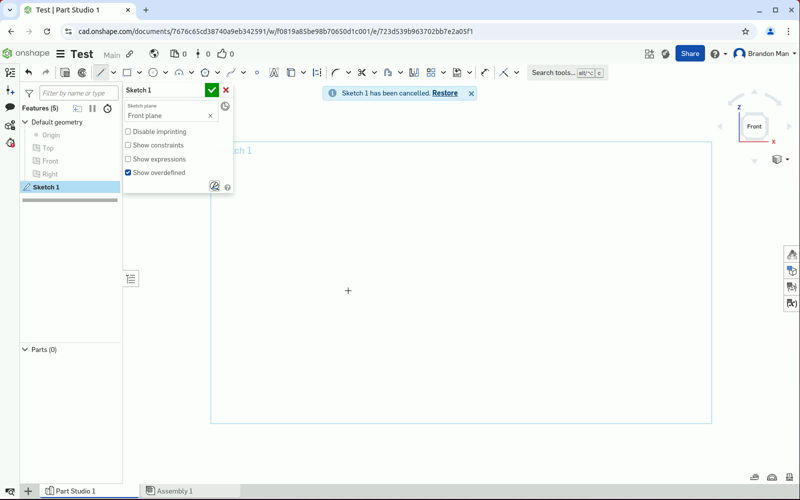
key_up(shift)
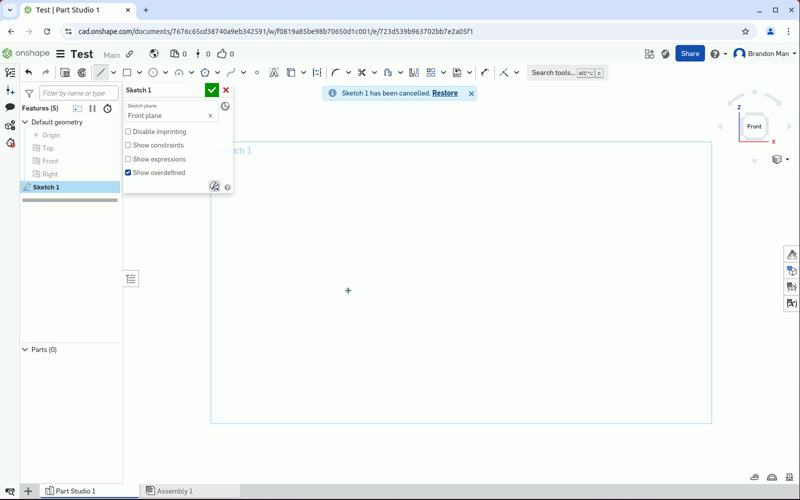
key_down(shift)
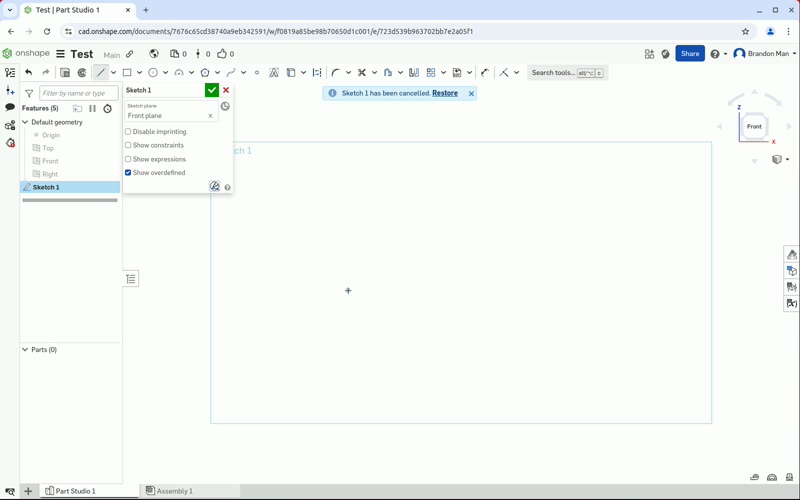
mouse_move(572, 290)
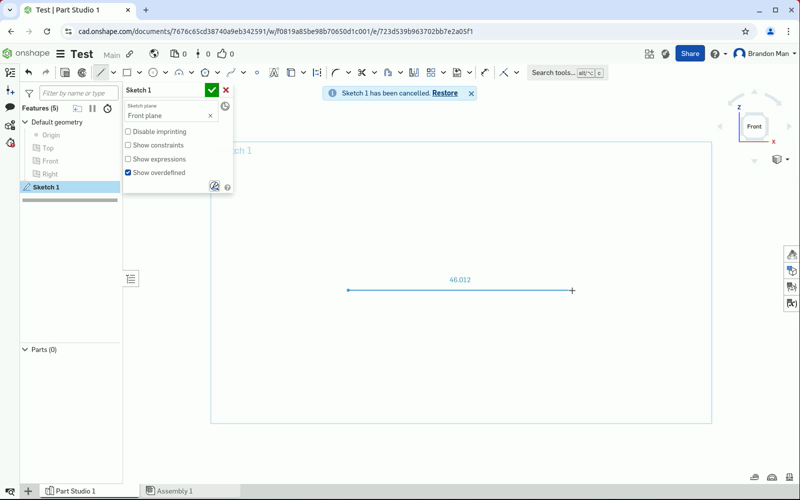
click(572, 290)
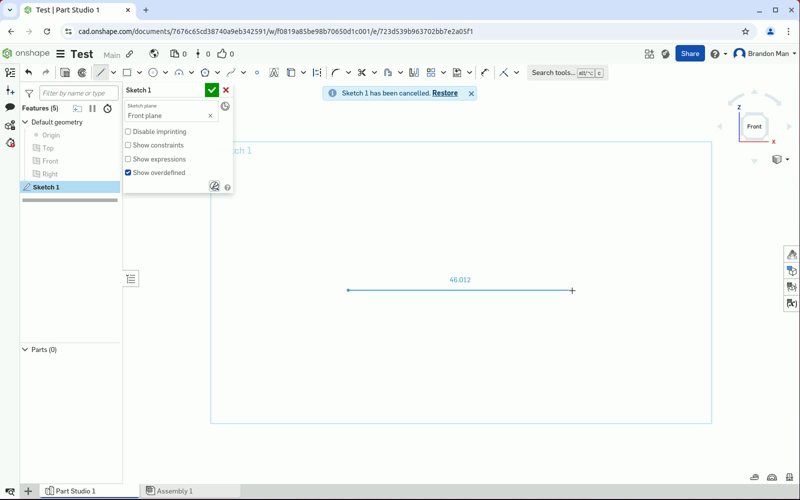
key_up(shift)
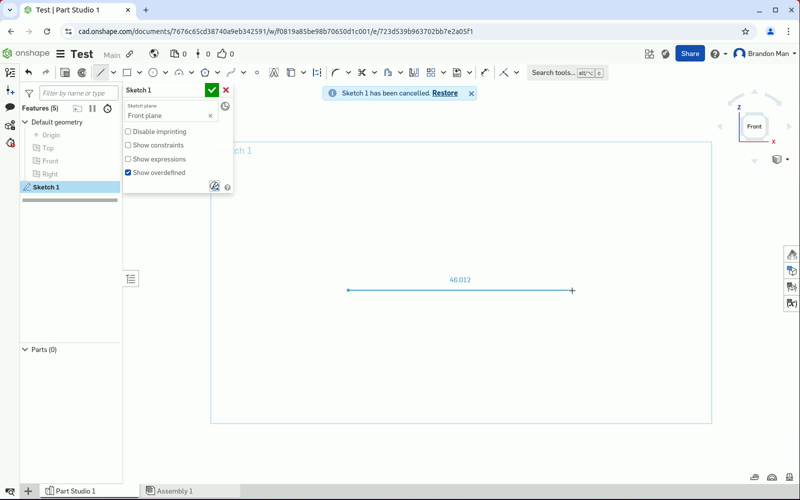
key_down(shift)
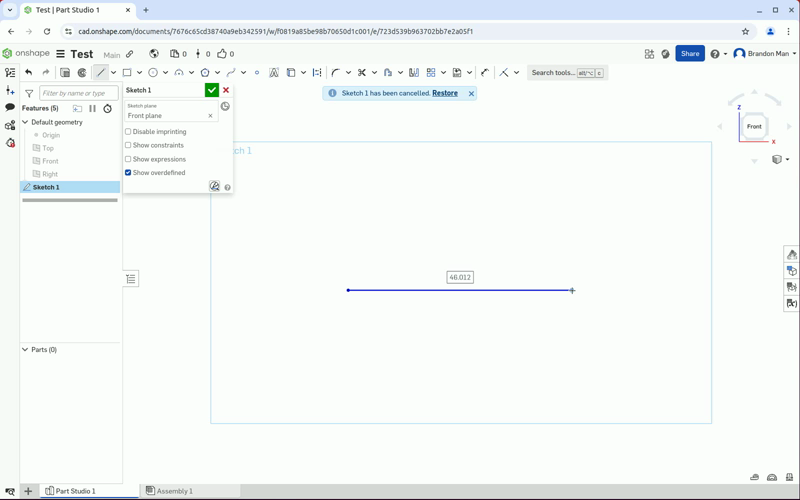
mouse_move(589, 290)
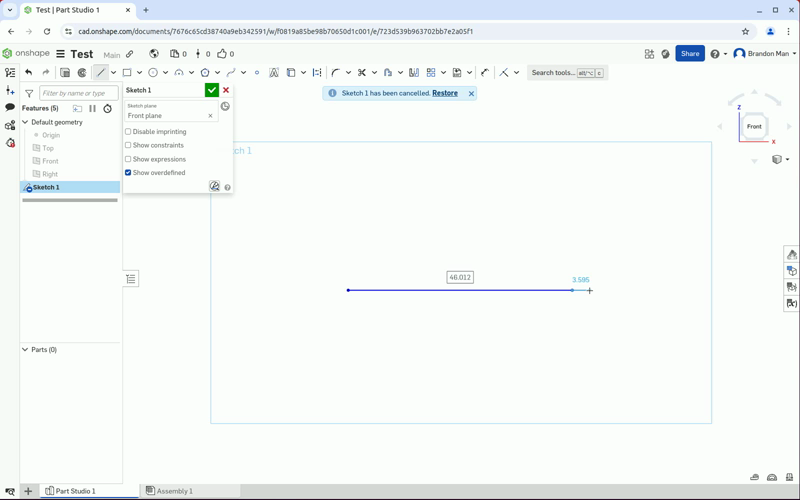
mouse_move(572, 275)
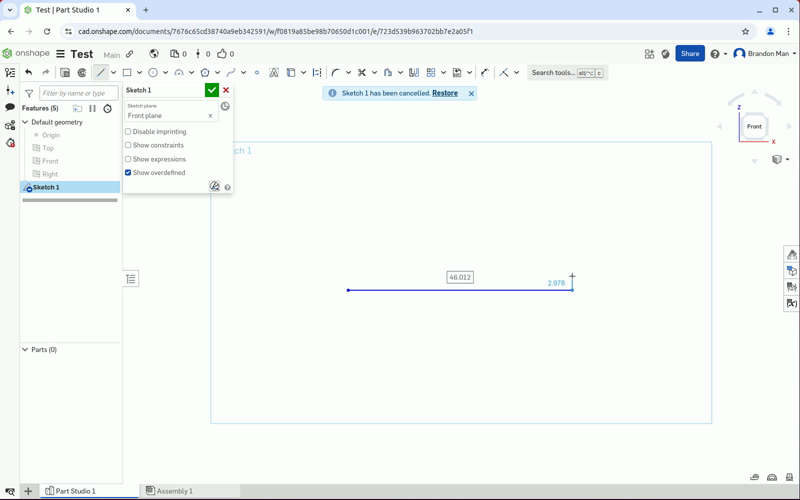
click(572, 275)
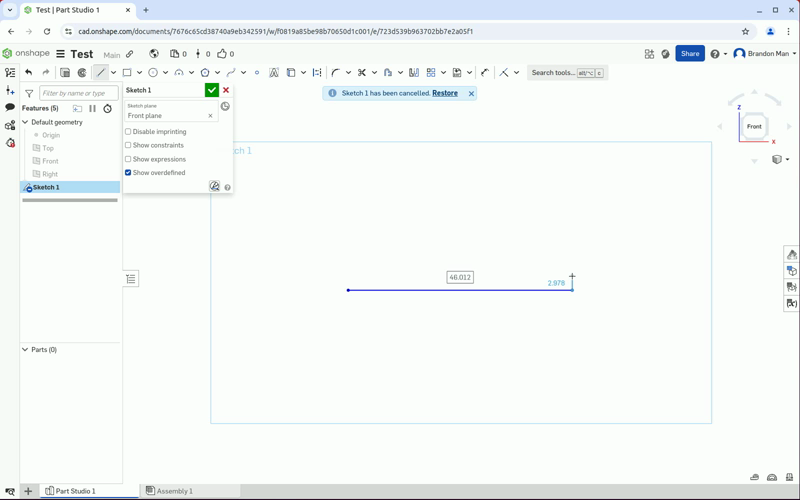
key_up(shift)
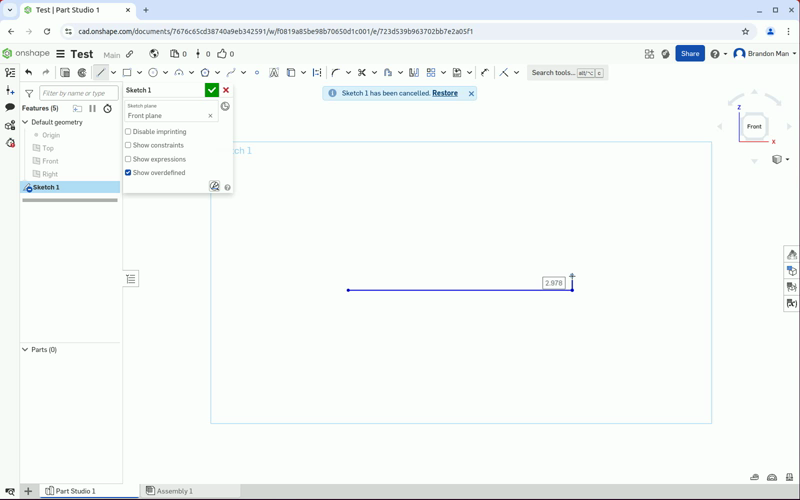
key_down(shift)
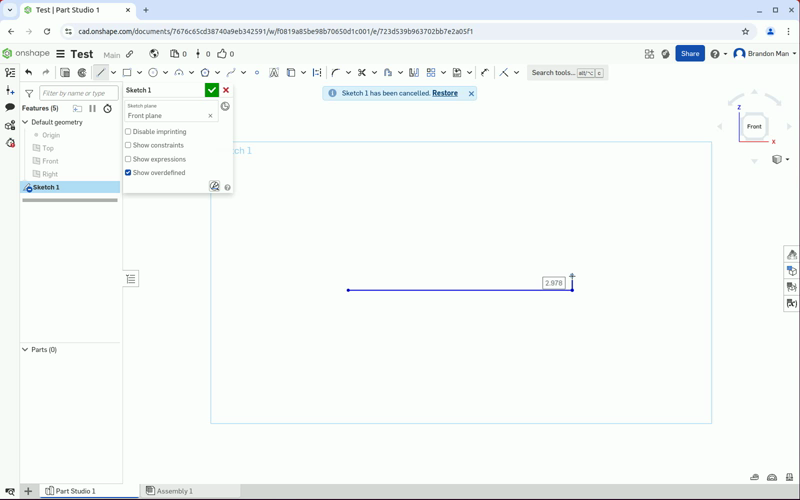
mouse_move(348, 275)
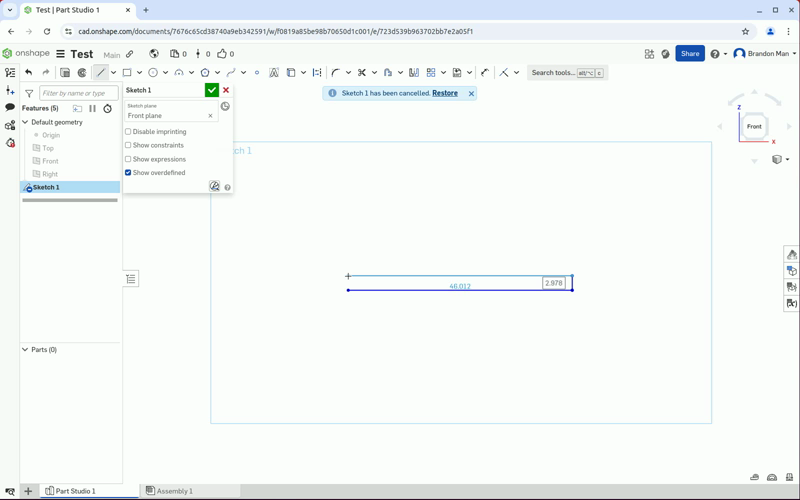
click(348, 275)
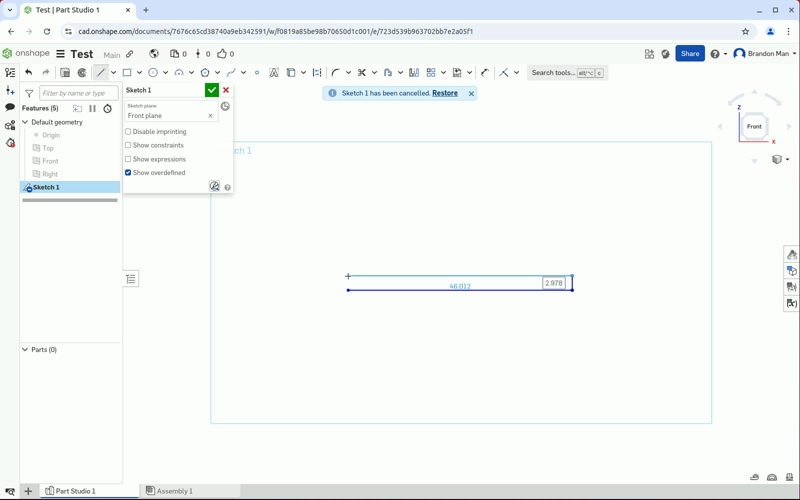
key_up(shift)
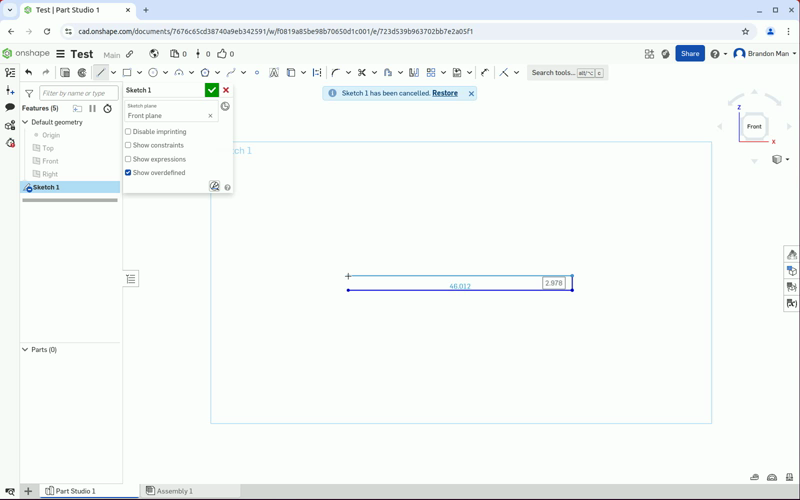
mouse_move(378, 275)
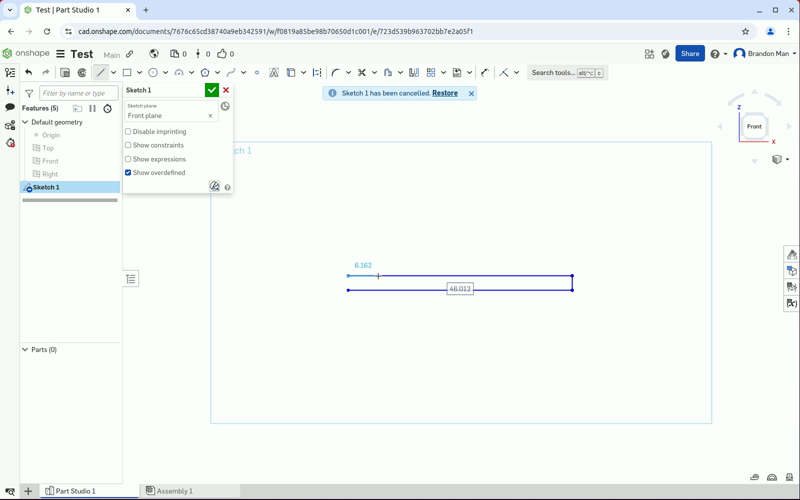
key_down(shift)
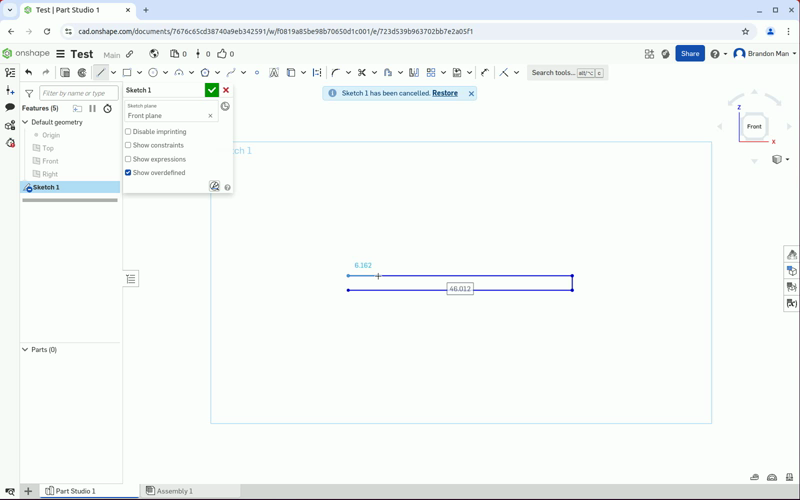
mouse_move(348, 290)
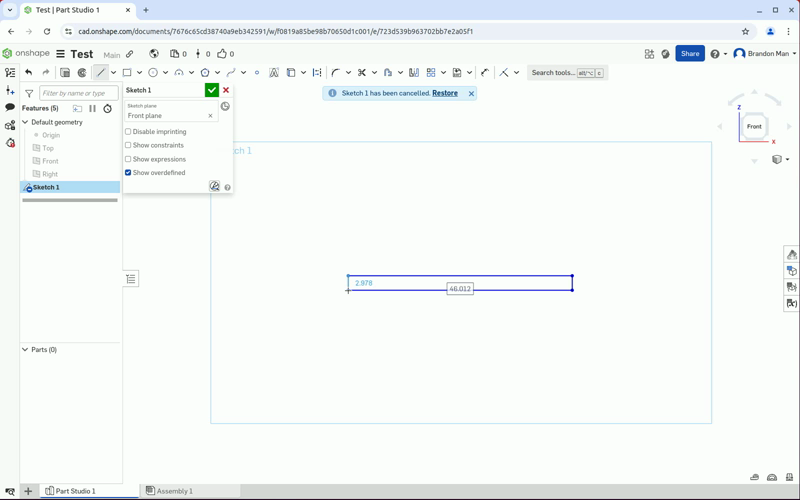
key_up(shift)
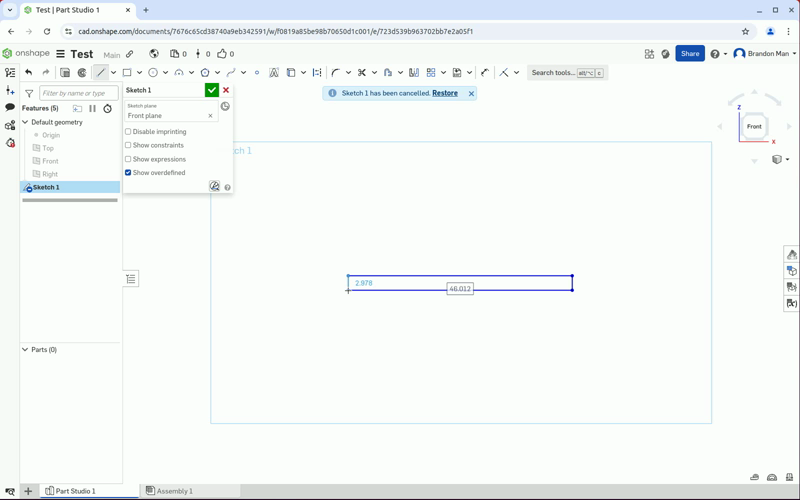
click(348, 290)
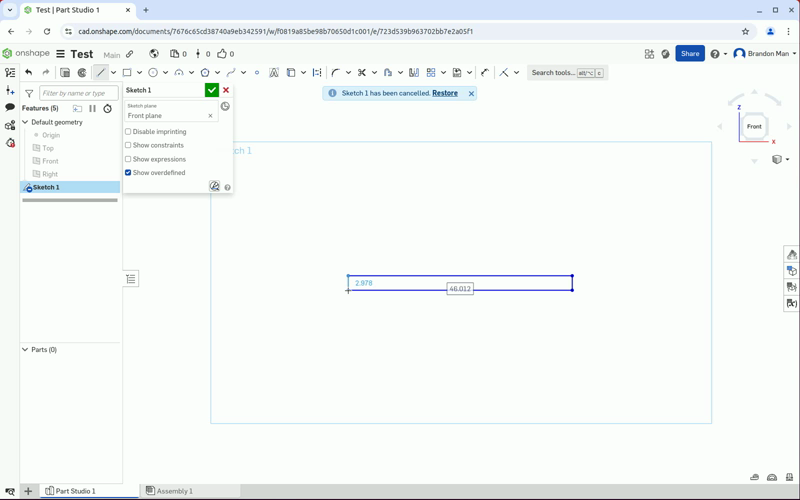
key(esc)
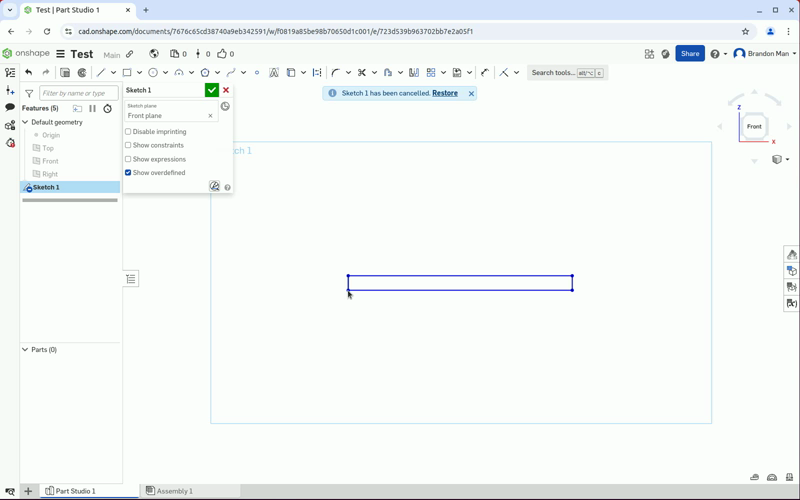
mouse_move(564, 286)
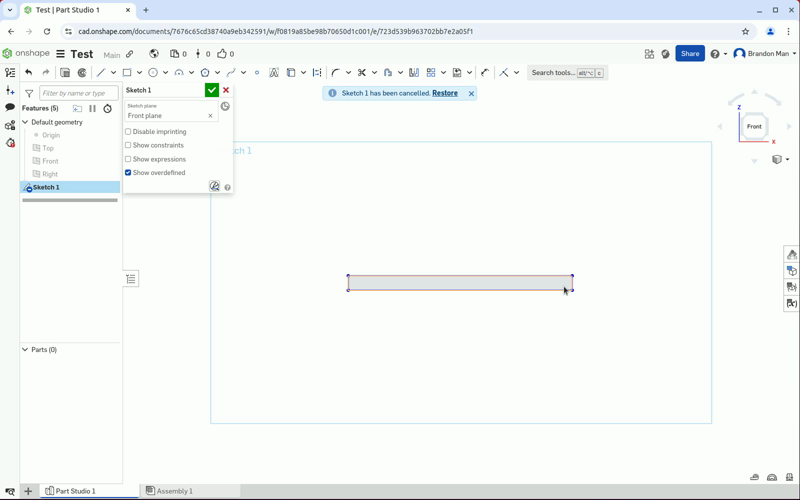
click(564, 286)
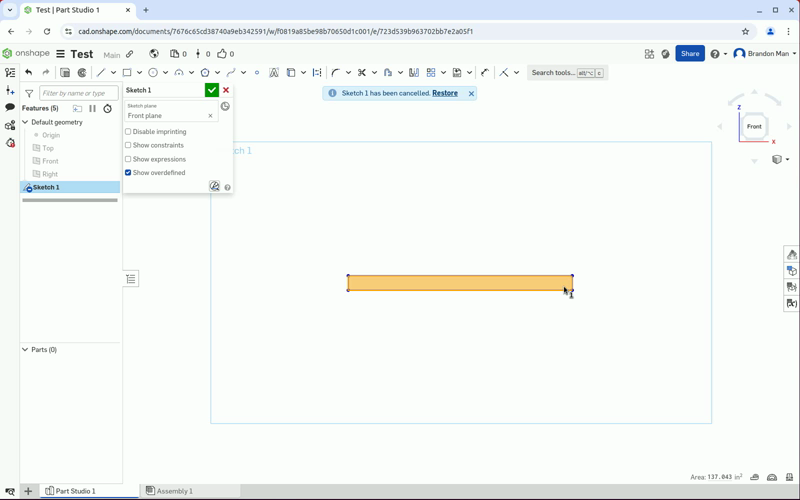
mouse_move(73, 352)
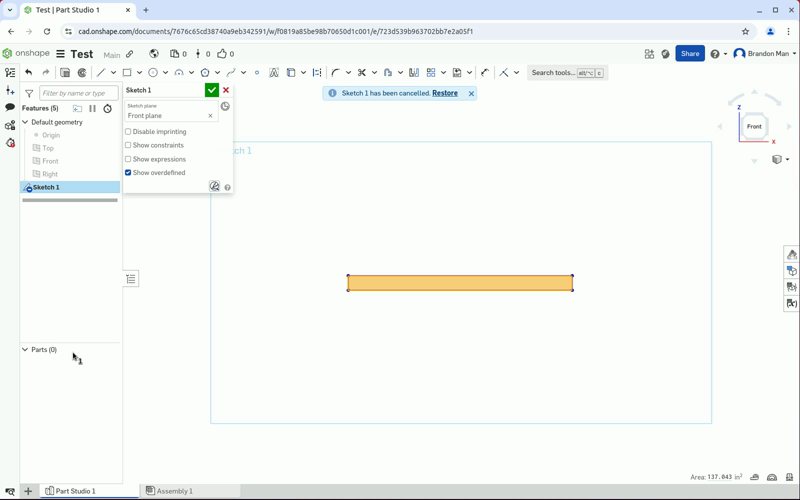
key(shift+y)
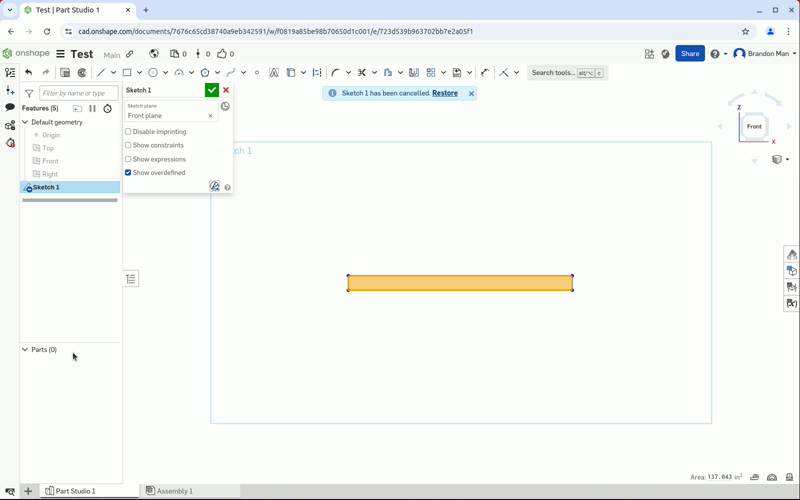
key(shift+e)
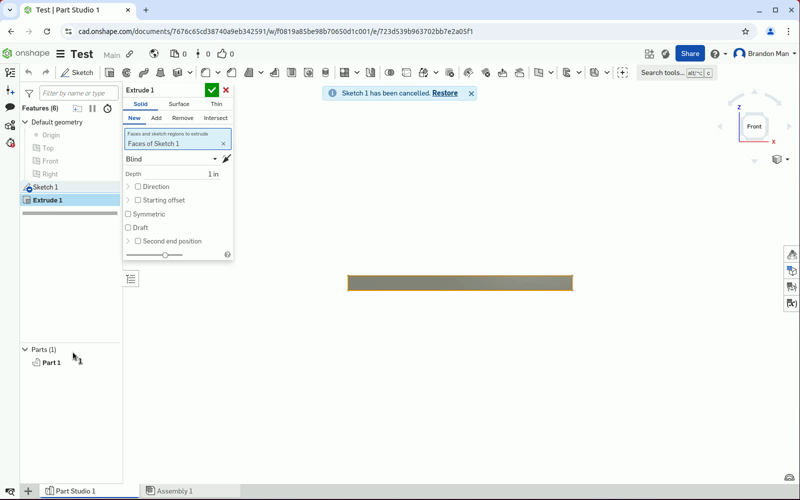
mouse_move(143, 106)
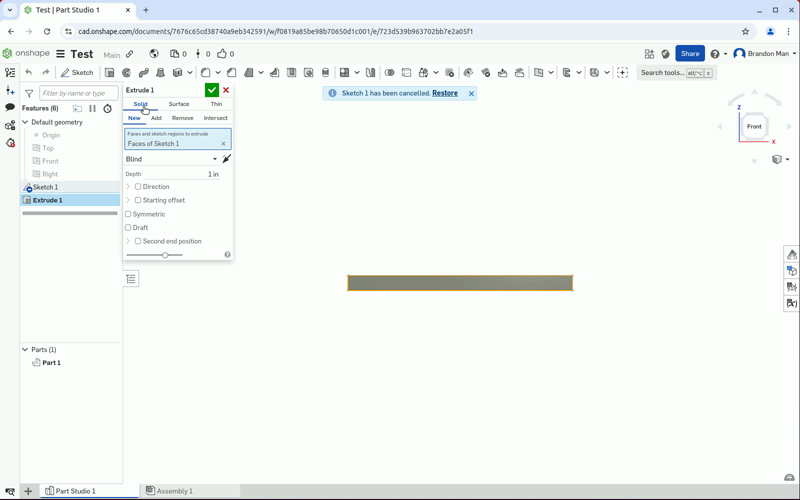
click(143, 106)
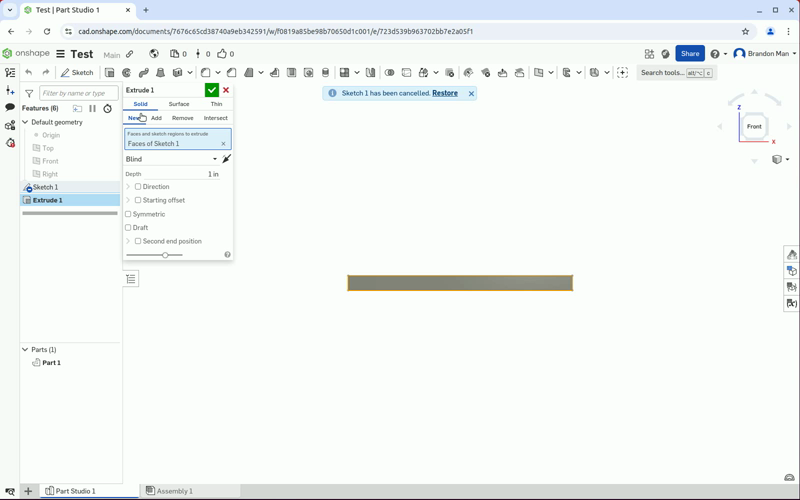
mouse_move(137, 120)
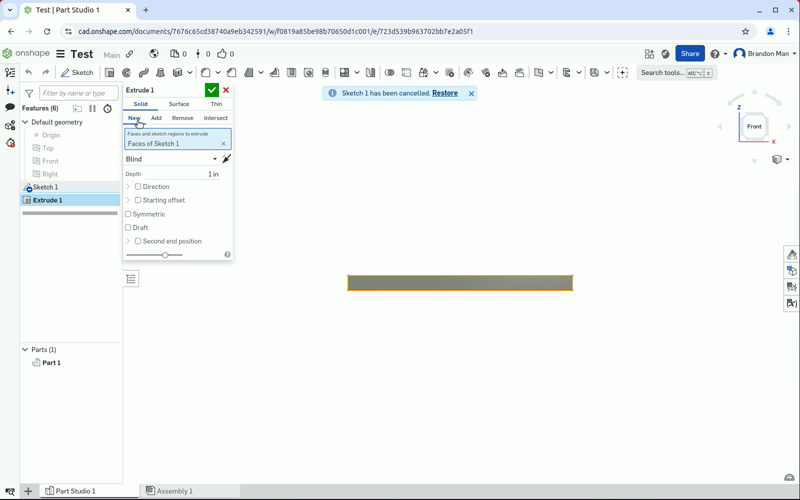
click(137, 120)
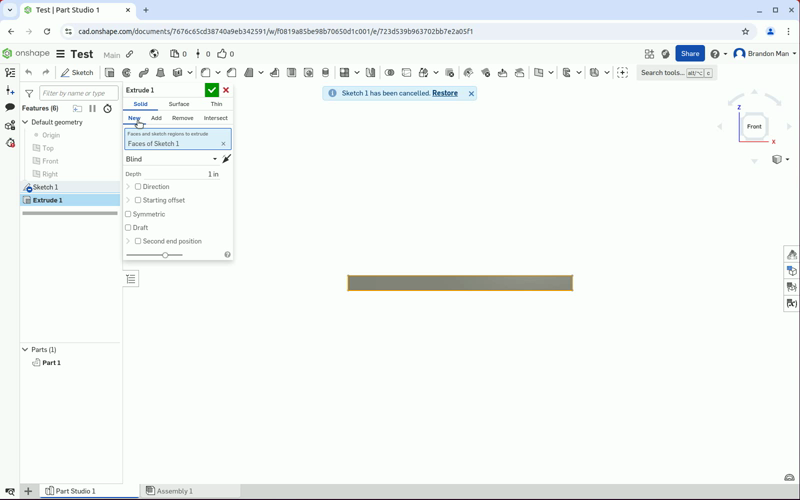
key(tab, 4)
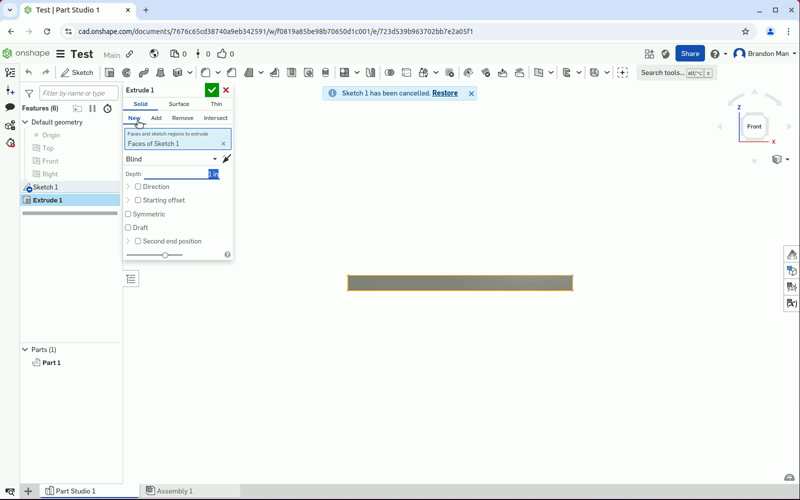
text(0.241)
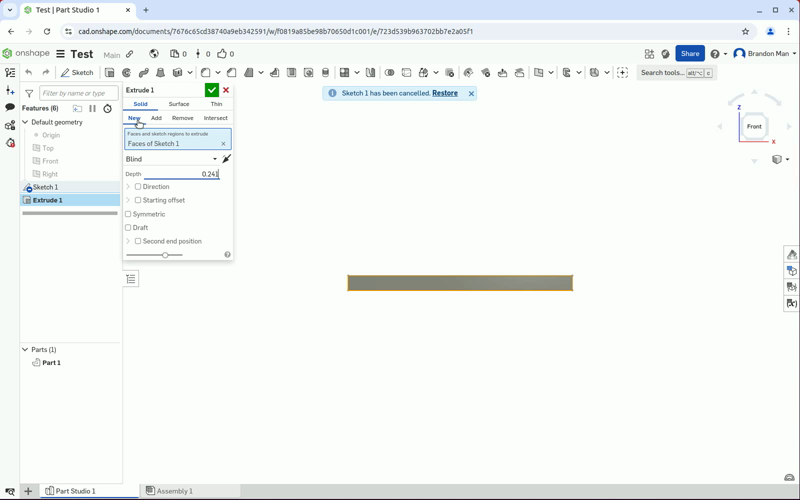
key(enter)
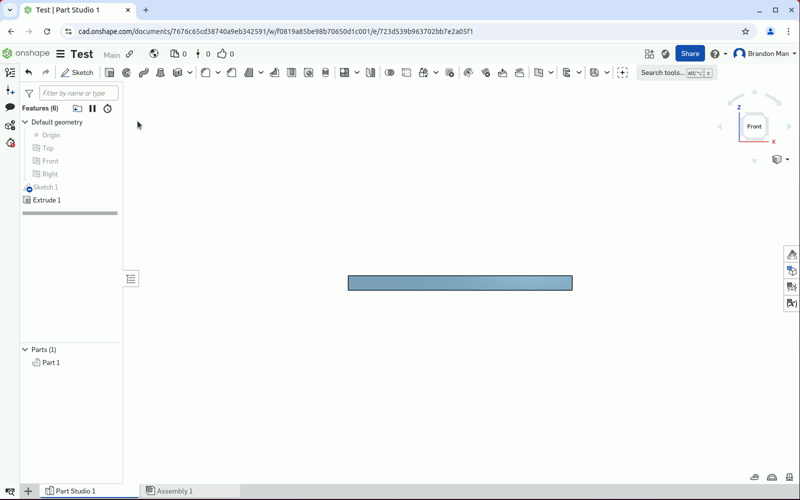
key(shift+h)
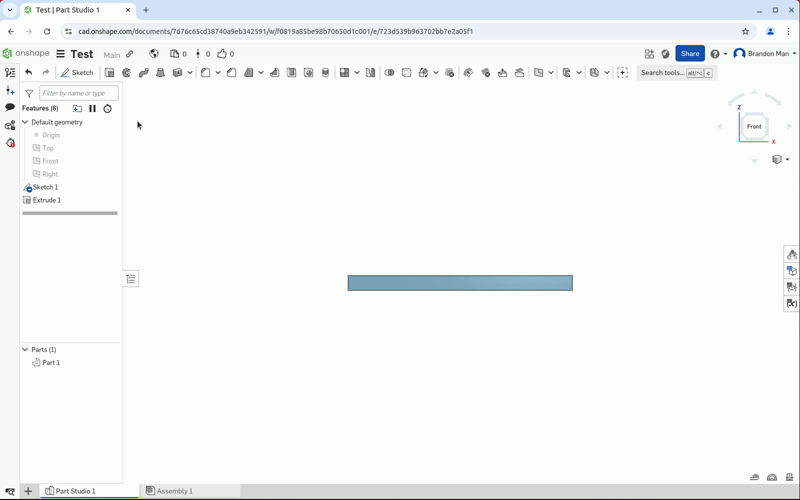
key(shift+h)
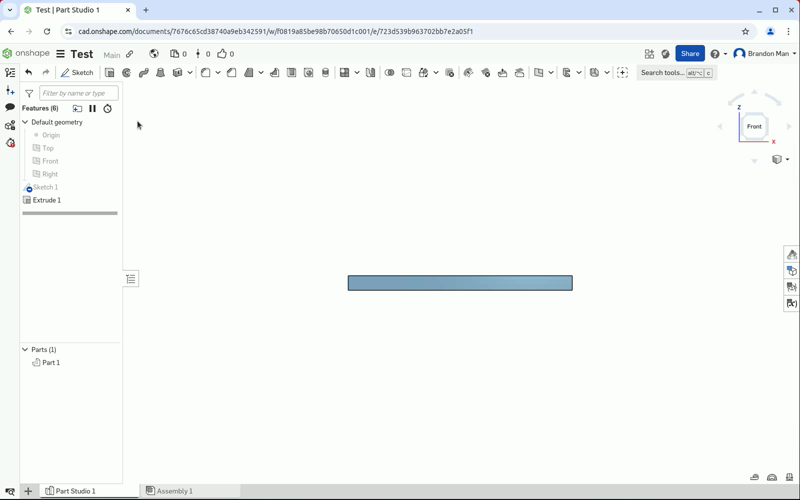
mouse_move(73, 189)
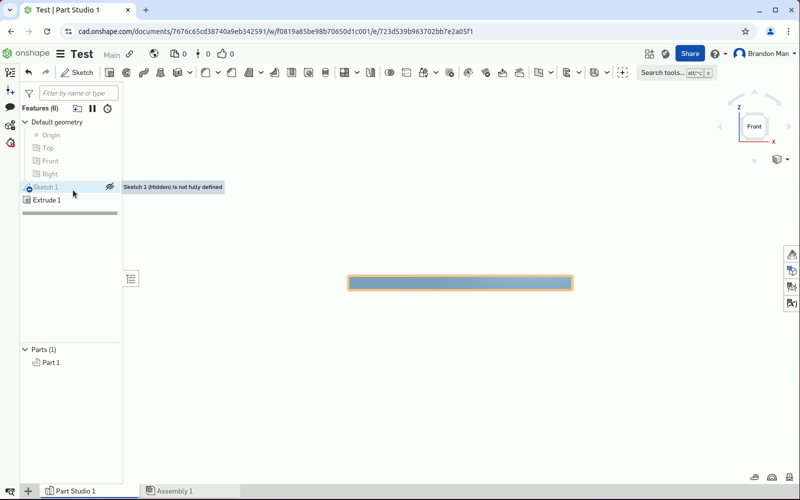
click(73, 189)
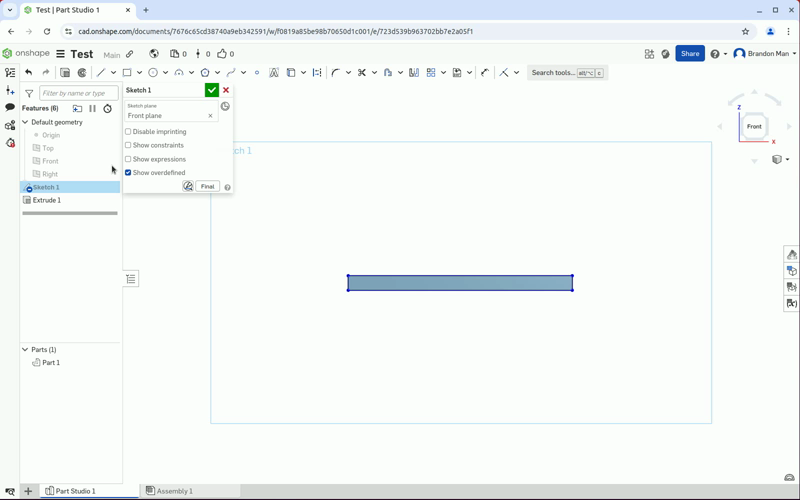
mouse_move(229, 92)
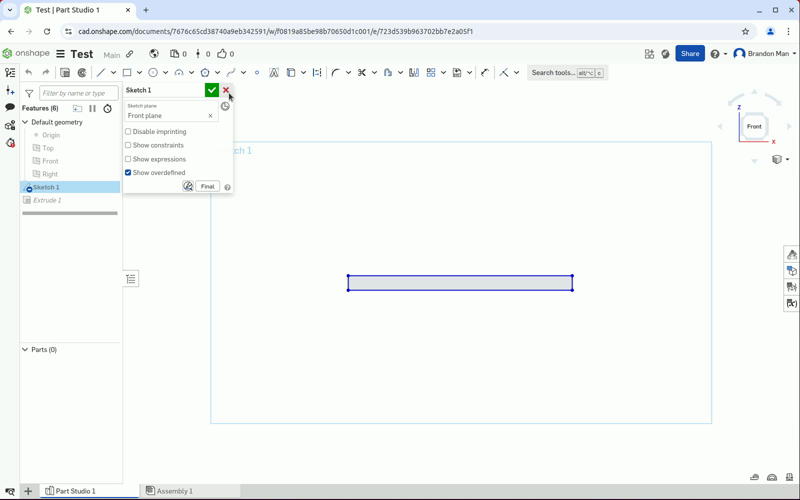
click(229, 92)
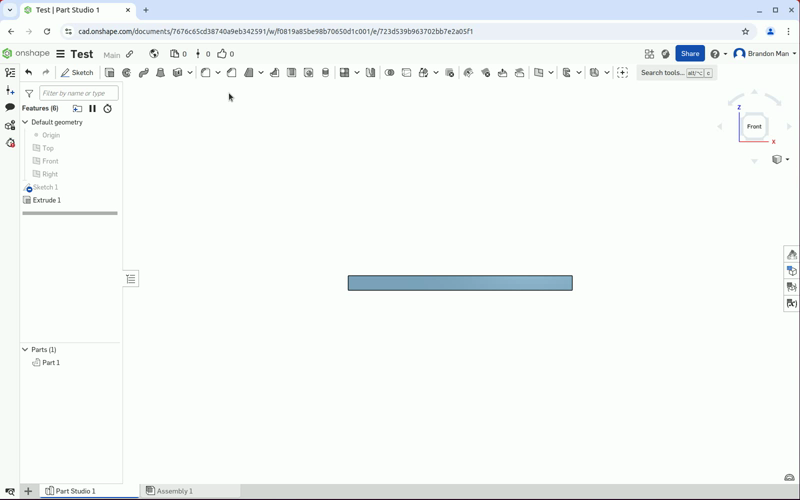
mouse_move(541, 75)
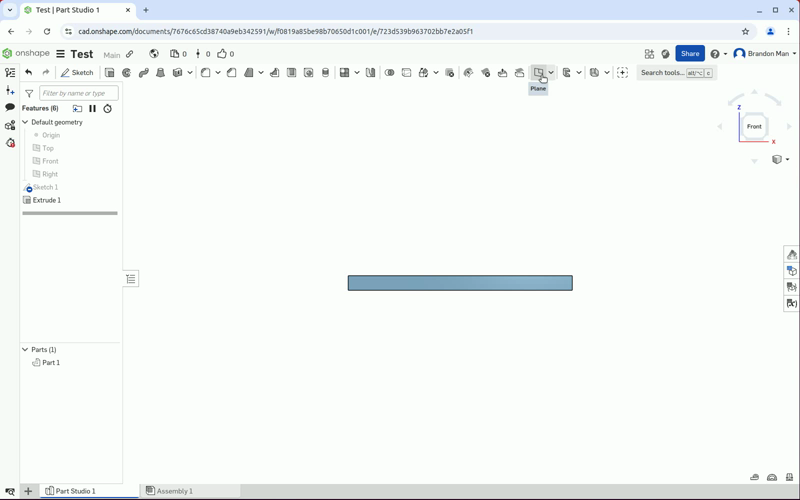
click(541, 75)
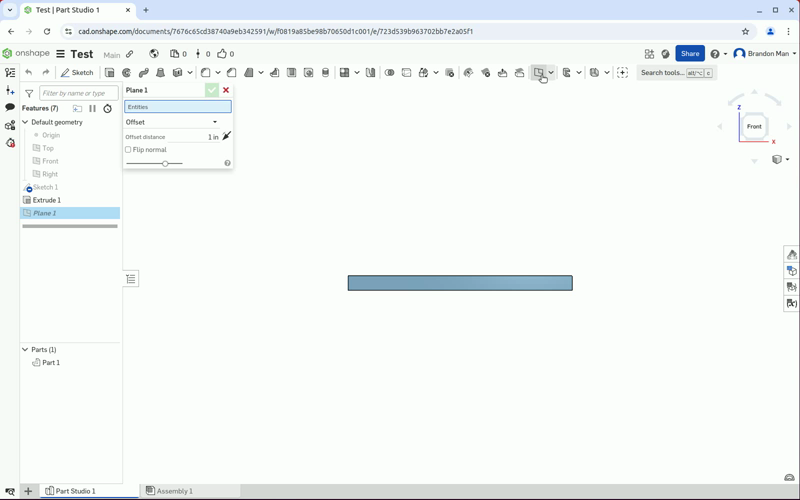
mouse_move(73, 163)
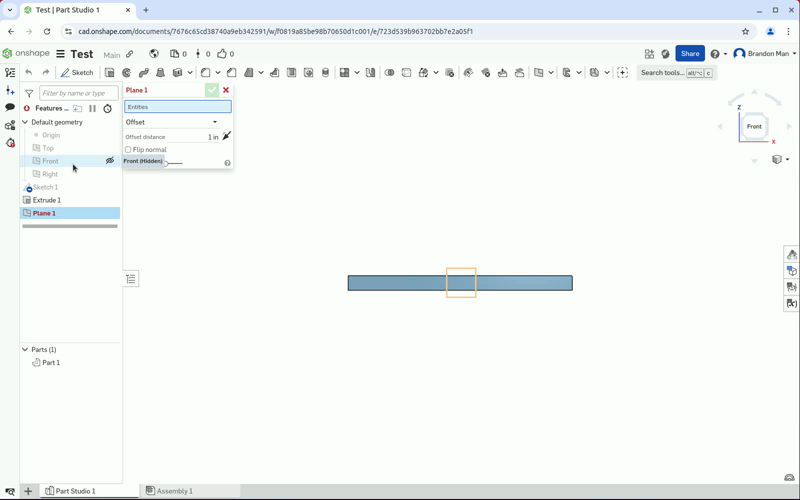
click(73, 163)
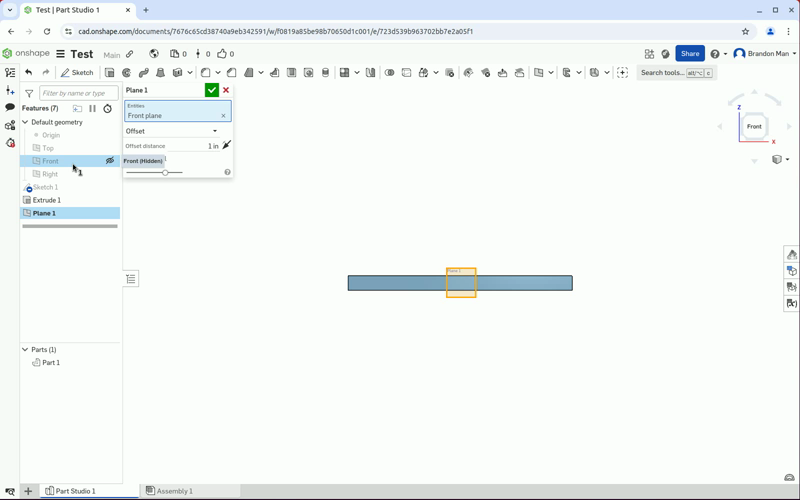
key(tab, 2)
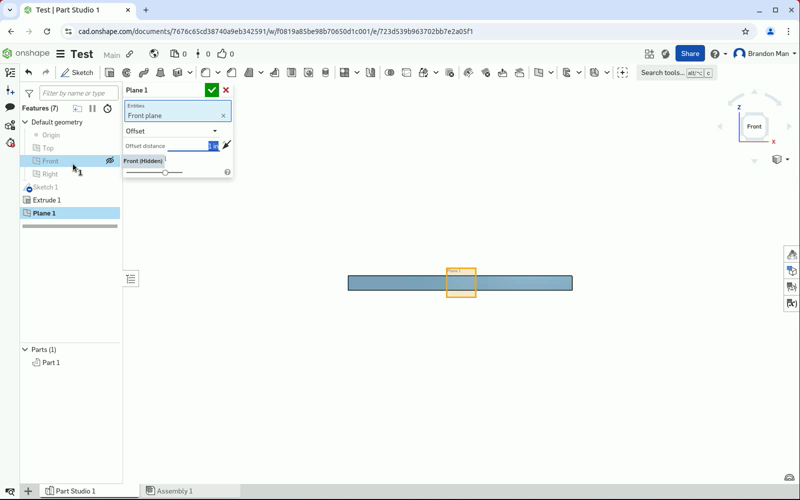
text(0.246)
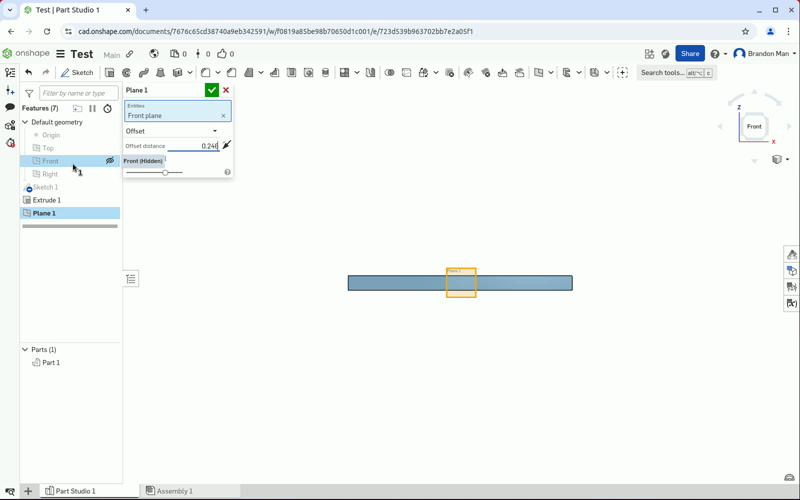
key(enter, 2)
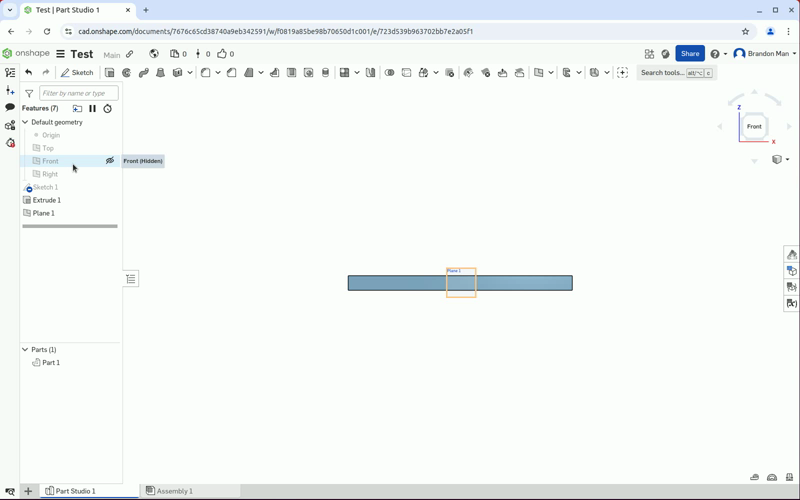
key(shift+s)
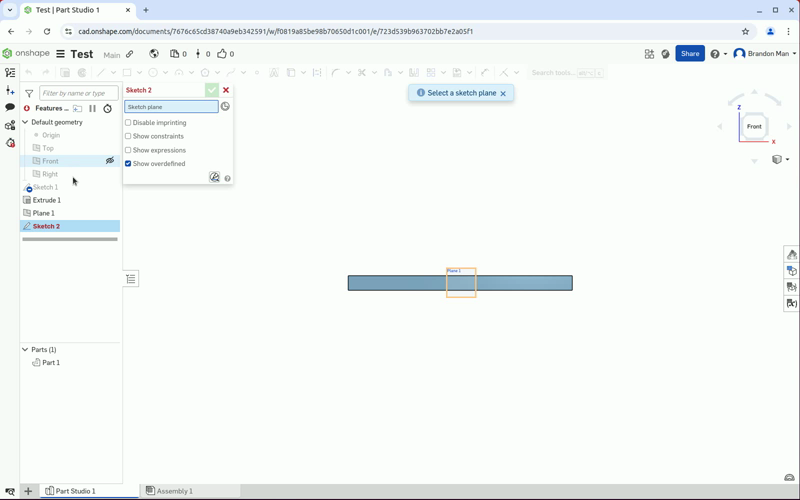
mouse_move(73, 215)
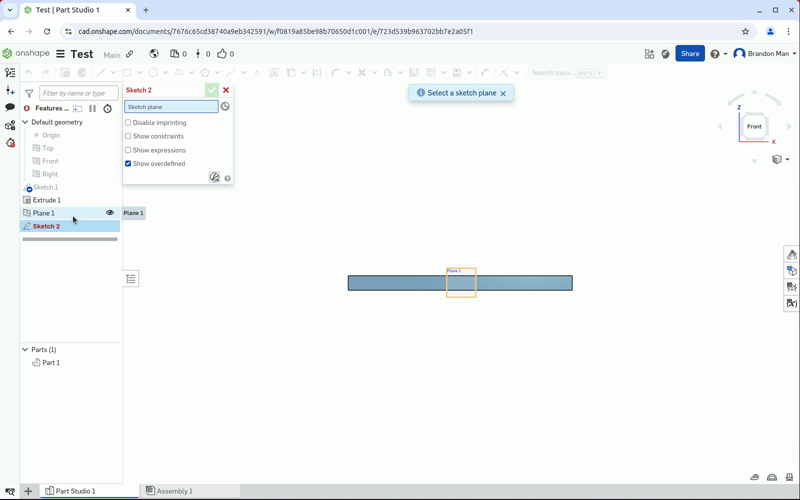
click(73, 215)
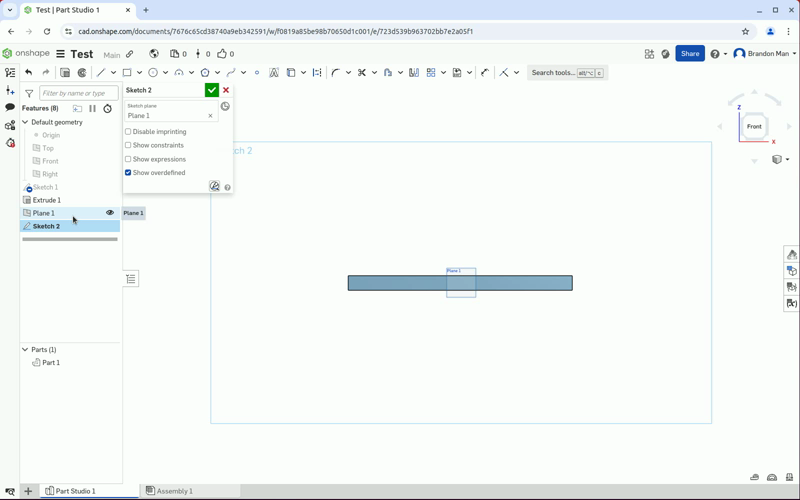
mouse_move(73, 352)
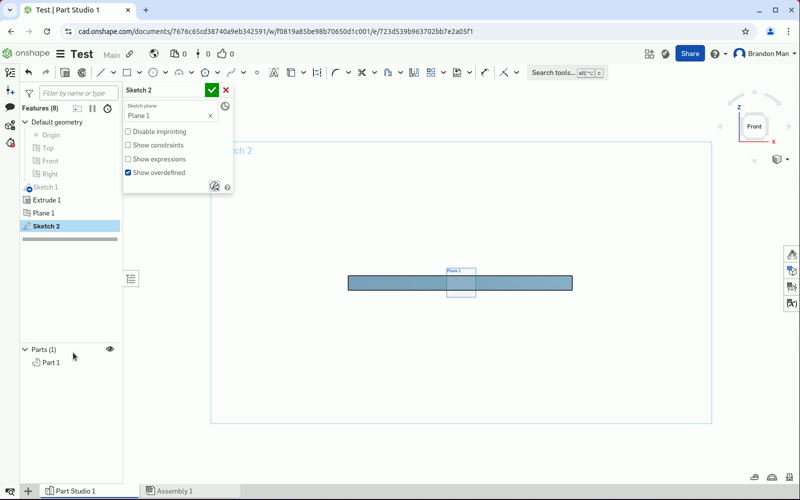
key(y)
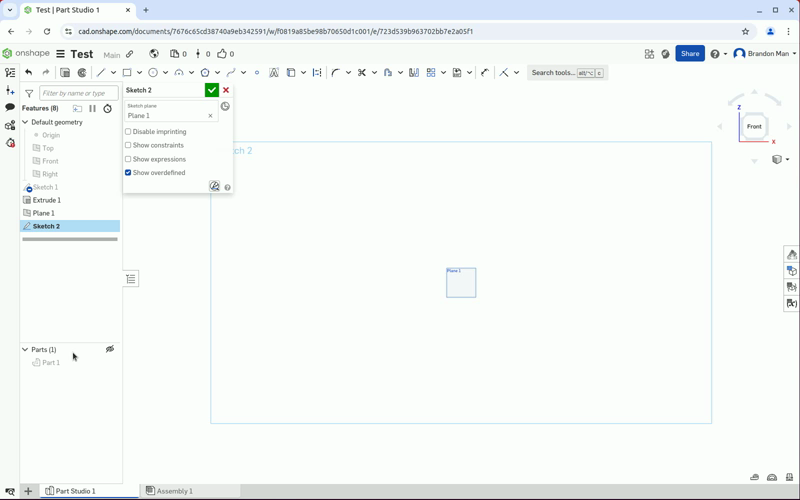
key(l)
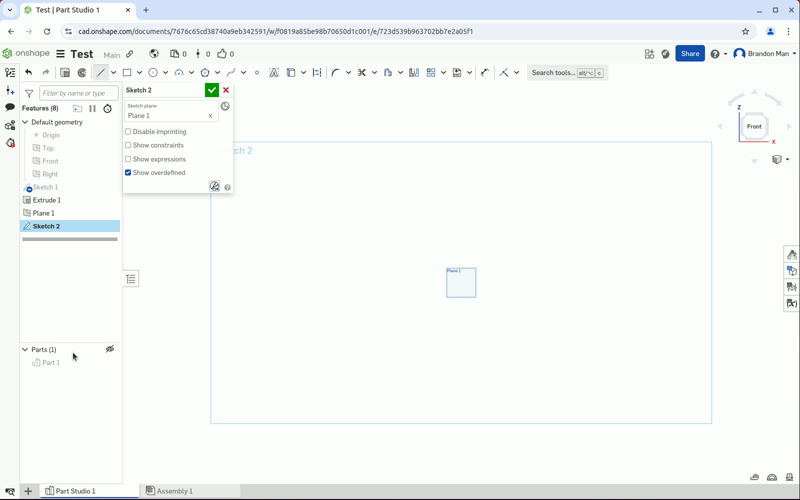
key_down(shift)
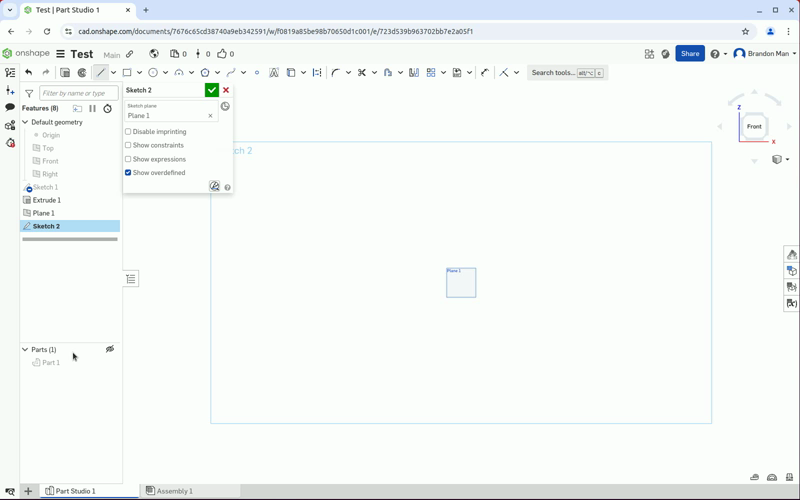
mouse_move(555, 290)
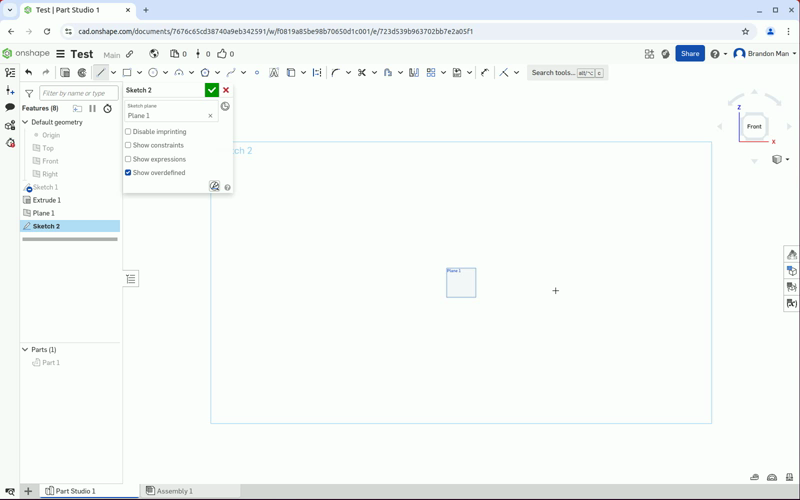
click(555, 290)
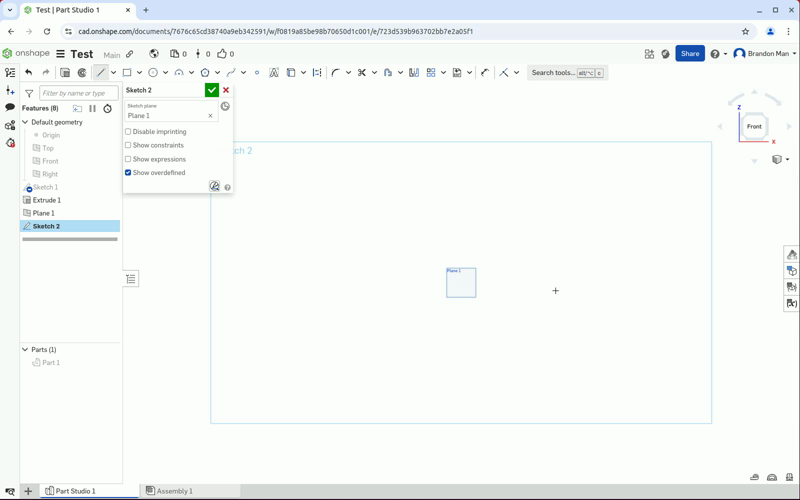
key_up(shift)
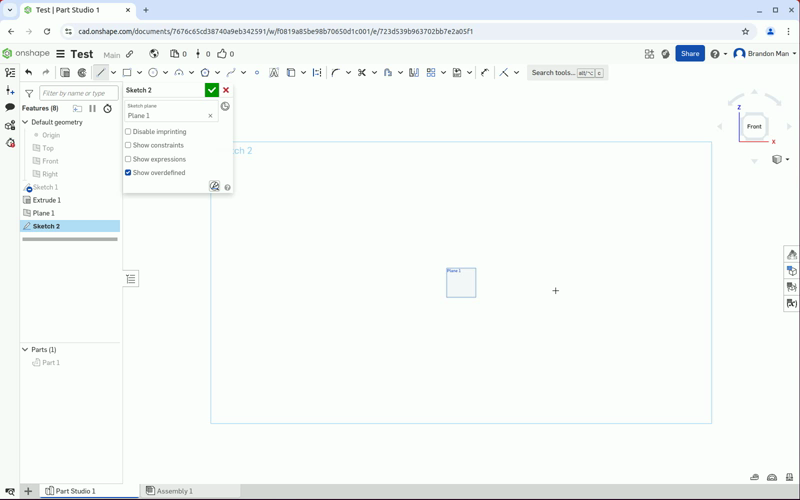
key_down(shift)
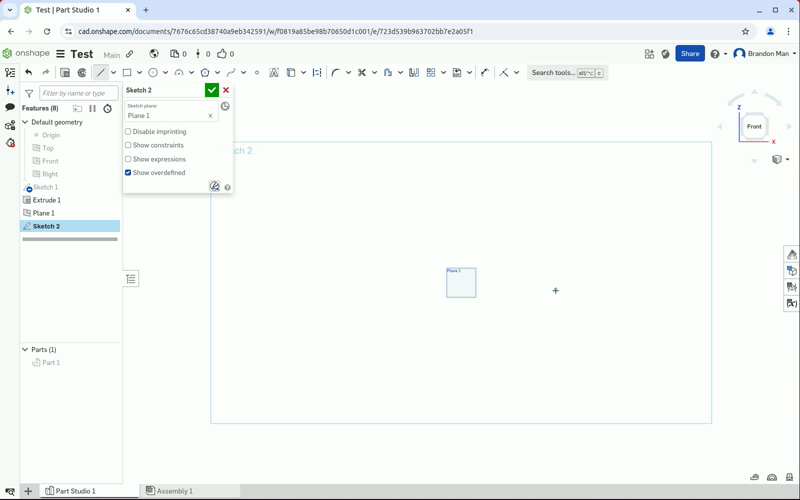
mouse_move(585, 290)
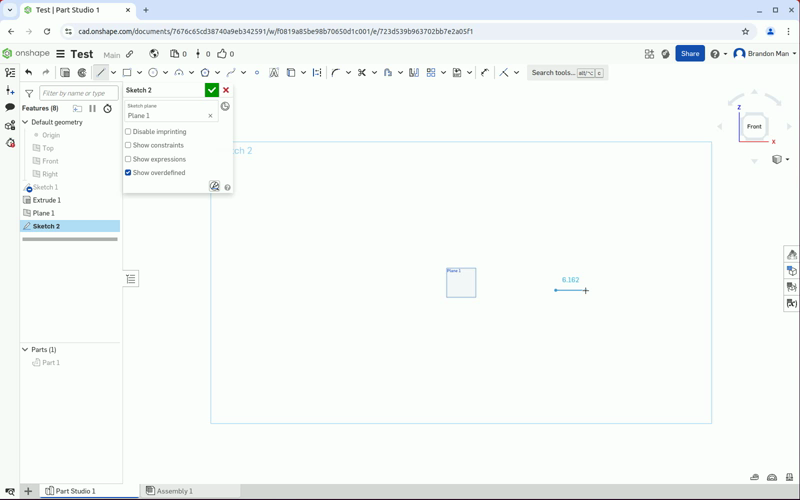
mouse_move(574, 290)
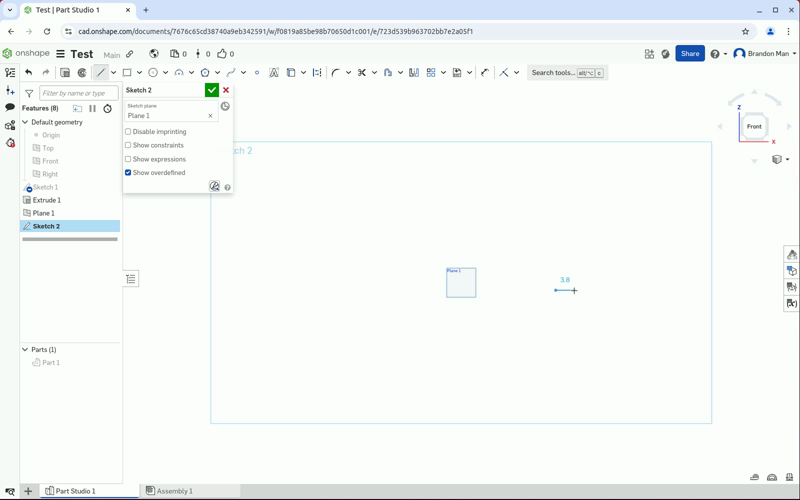
click(574, 290)
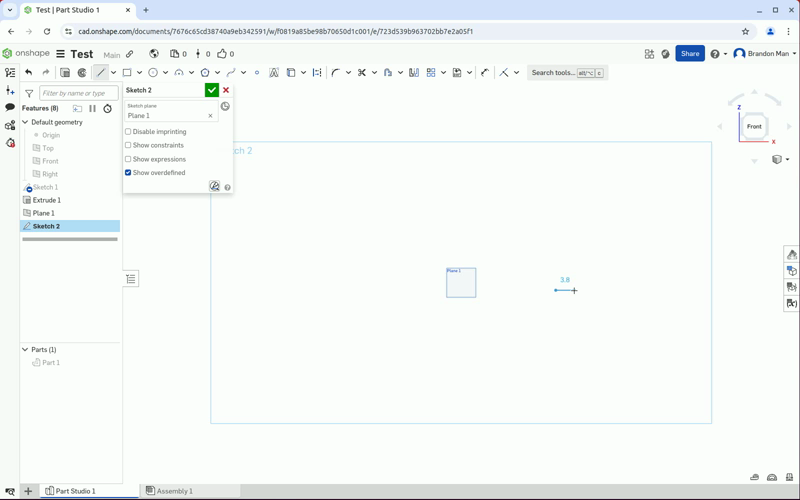
key_up(shift)
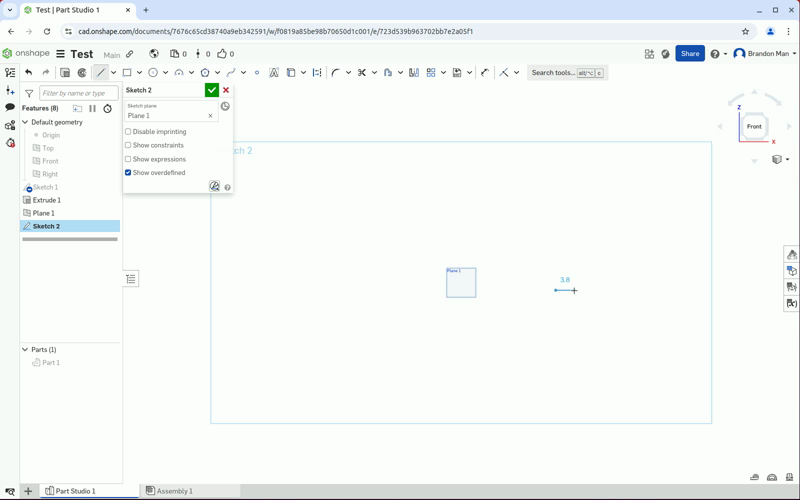
key_down(shift)
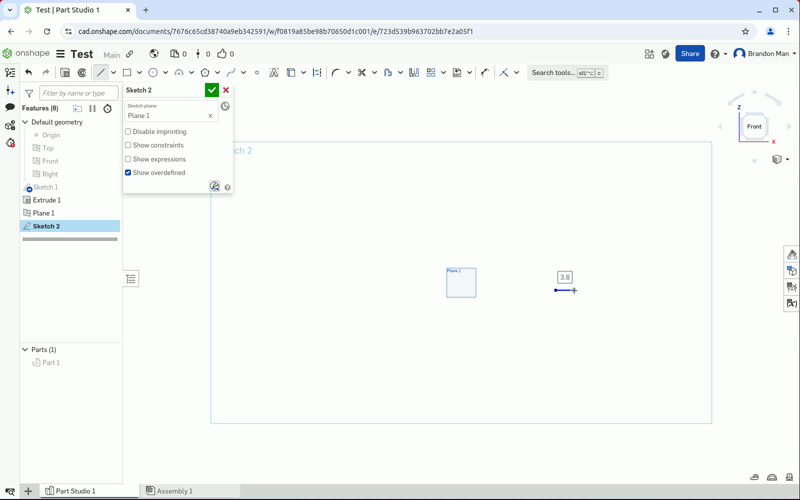
mouse_move(589, 290)
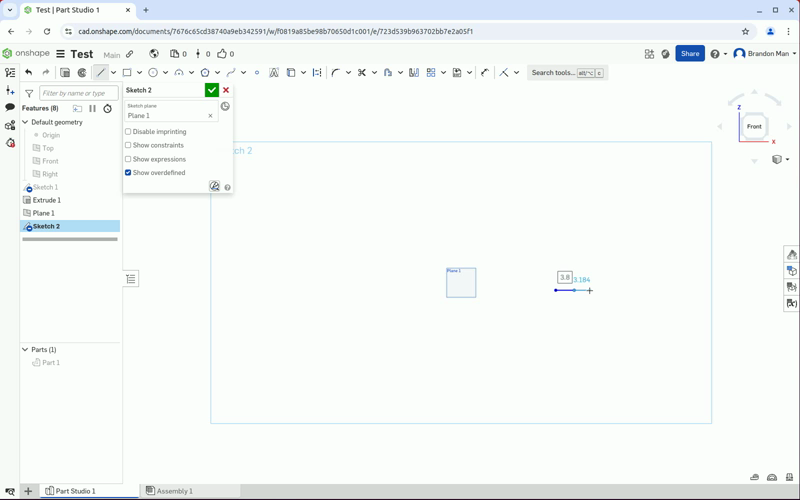
mouse_move(574, 274)
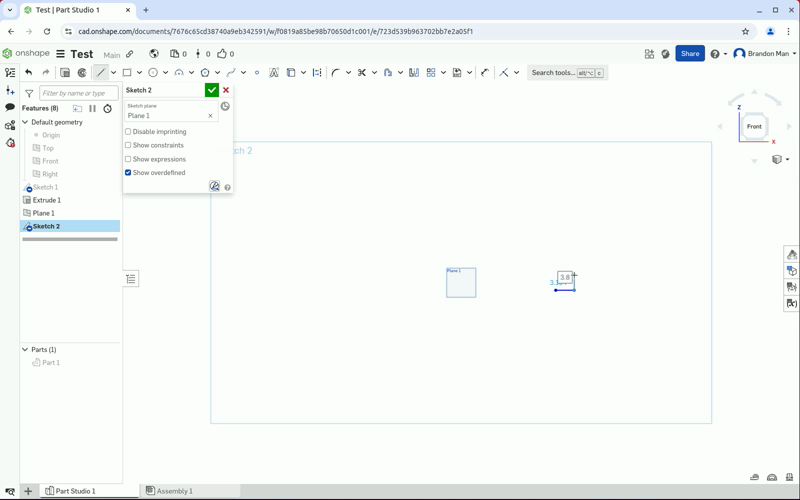
click(574, 274)
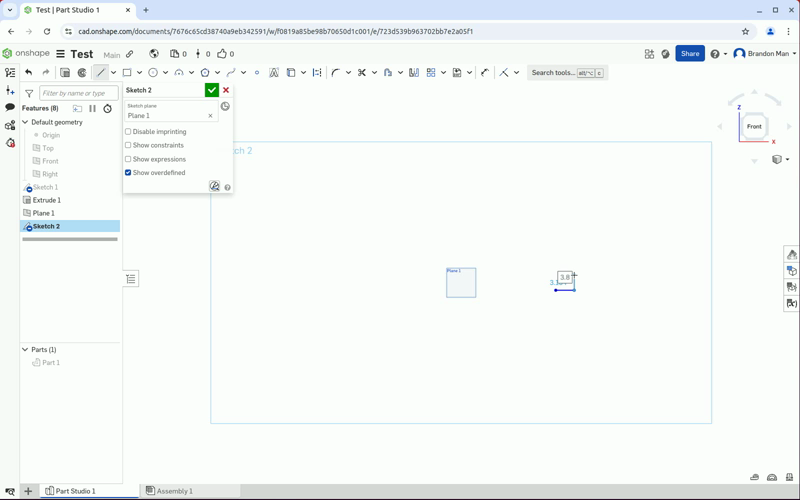
key_up(shift)
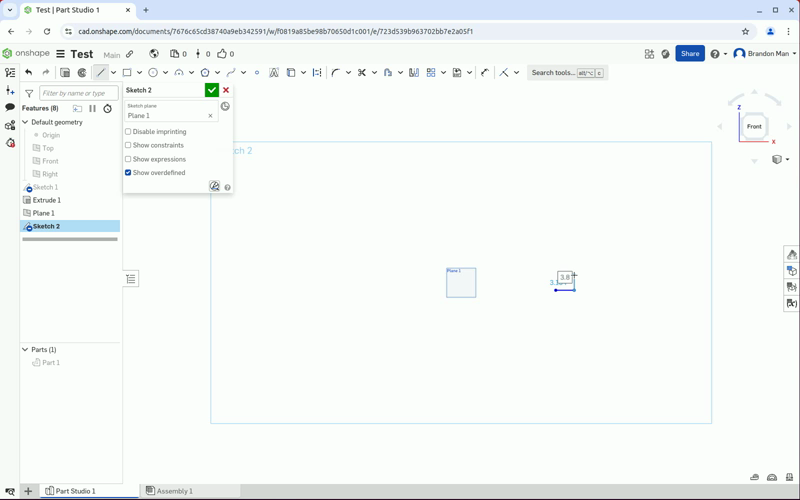
key_down(shift)
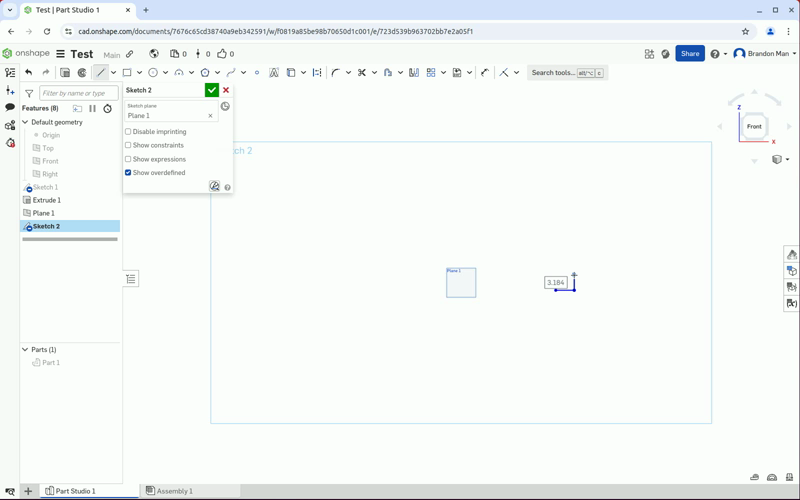
mouse_move(589, 274)
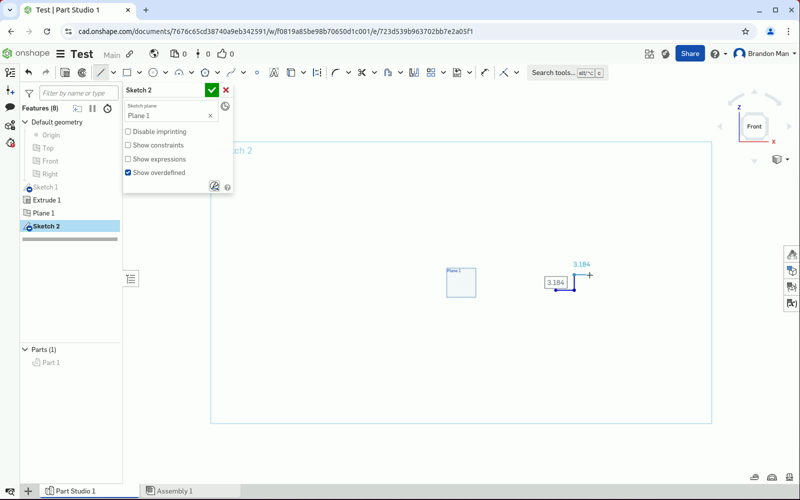
mouse_move(555, 274)
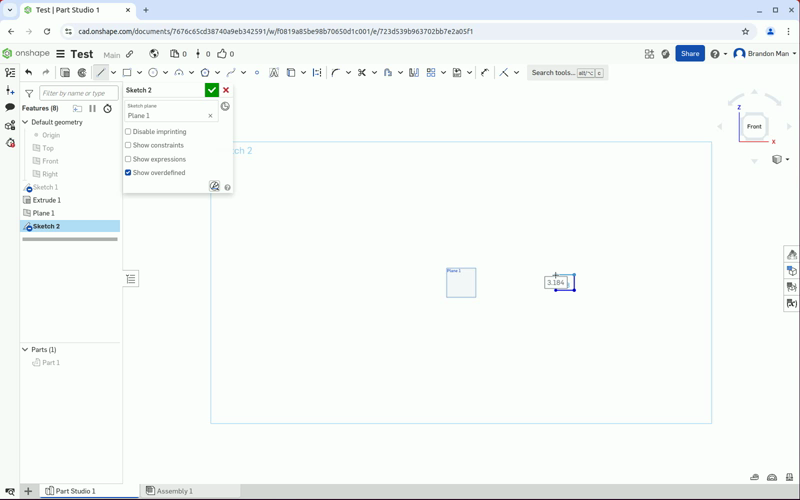
click(555, 274)
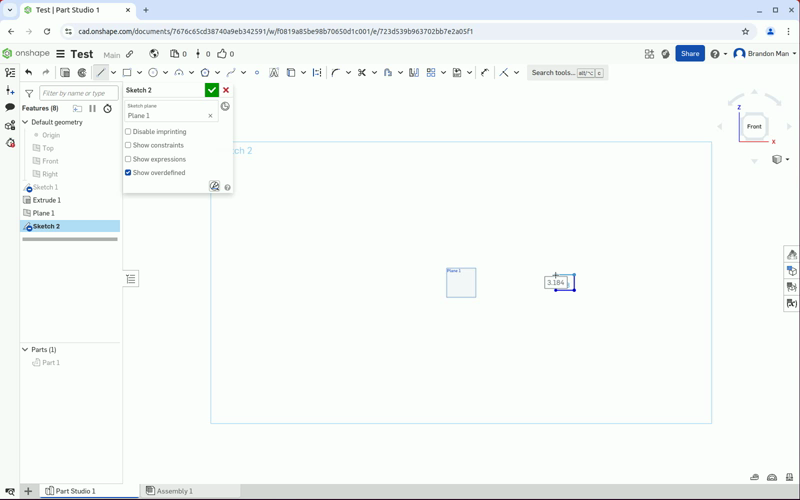
key_up(shift)
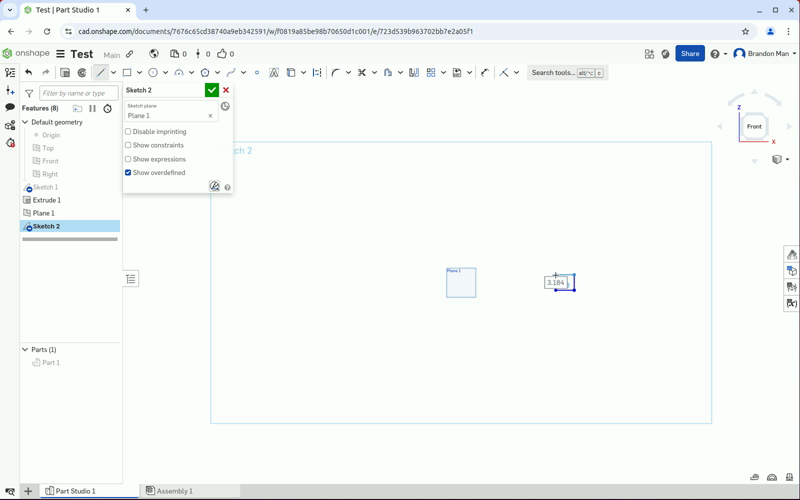
mouse_move(585, 274)
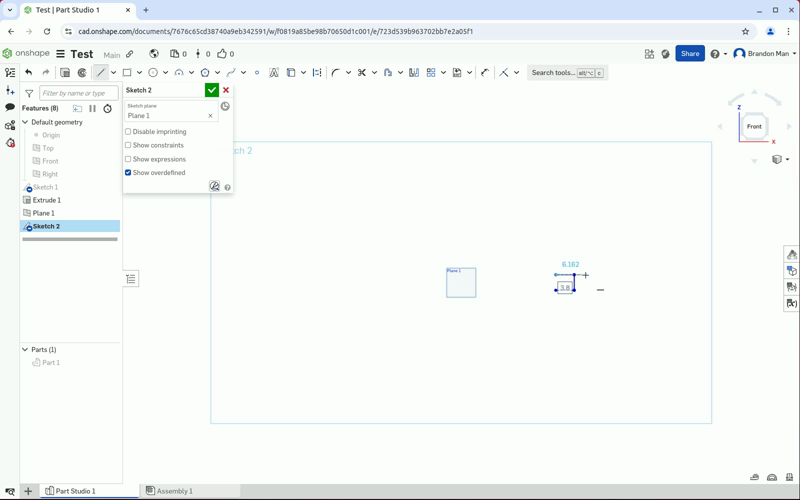
key_down(shift)
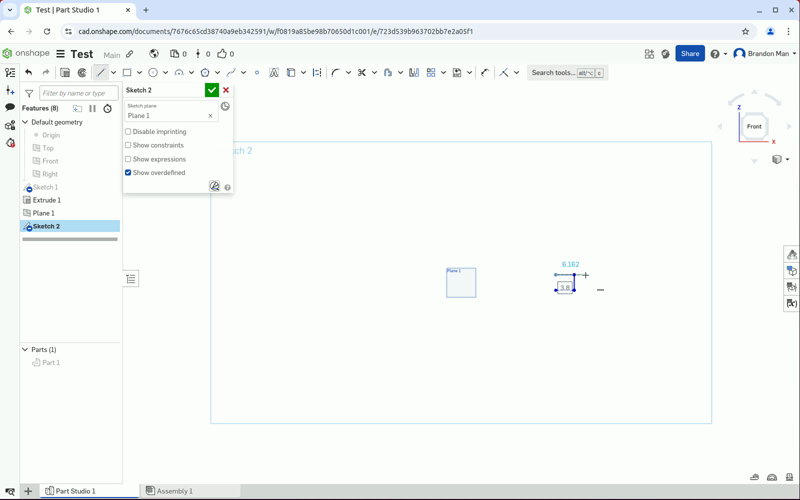
mouse_move(555, 290)
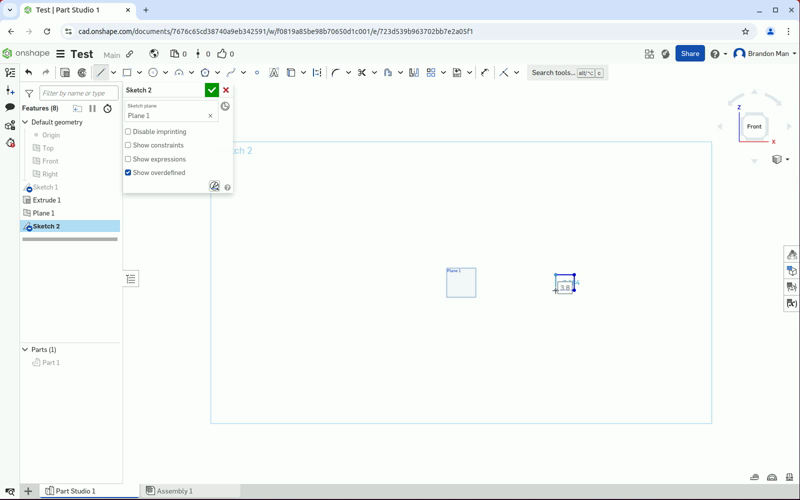
key_up(shift)
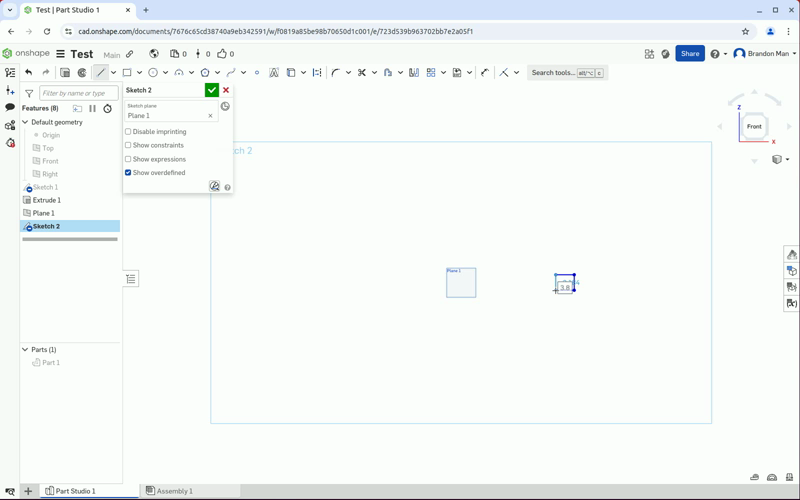
click(555, 290)
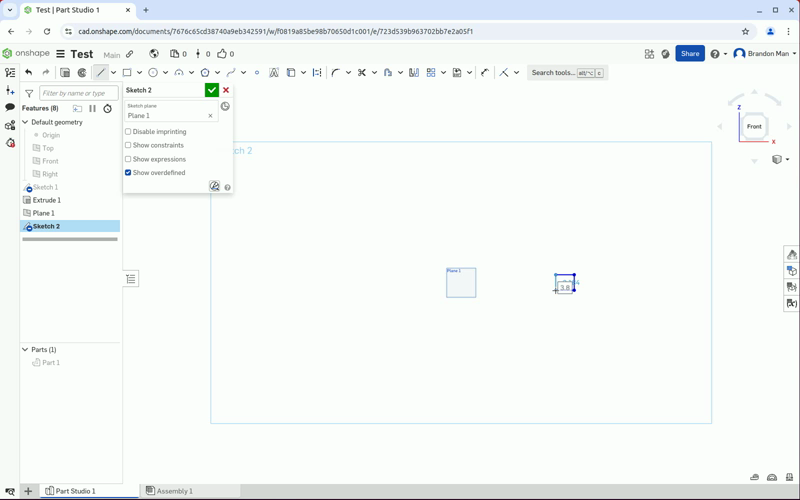
key(esc)
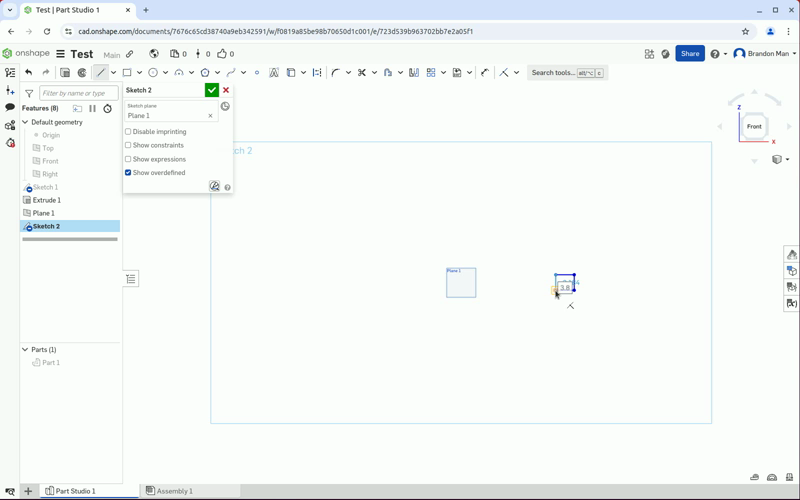
mouse_move(569, 280)
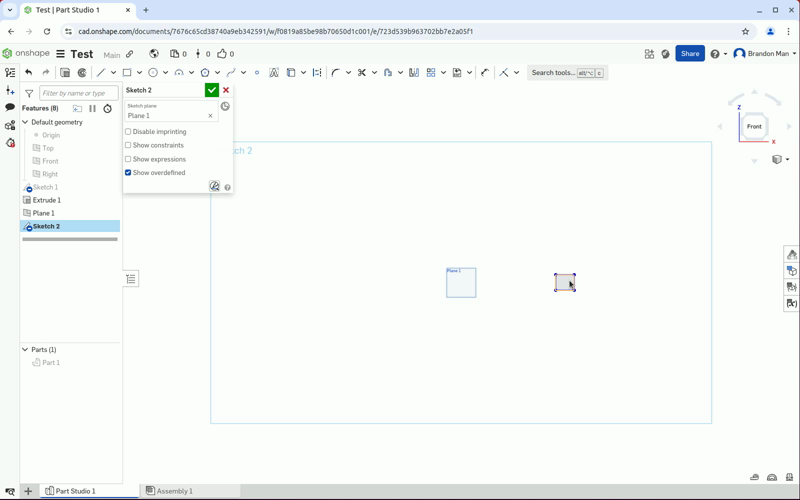
scroll(6)
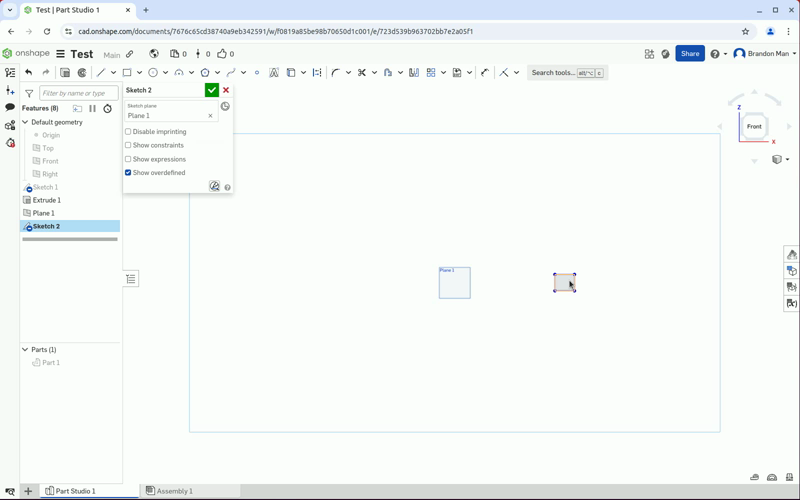
scroll(6)
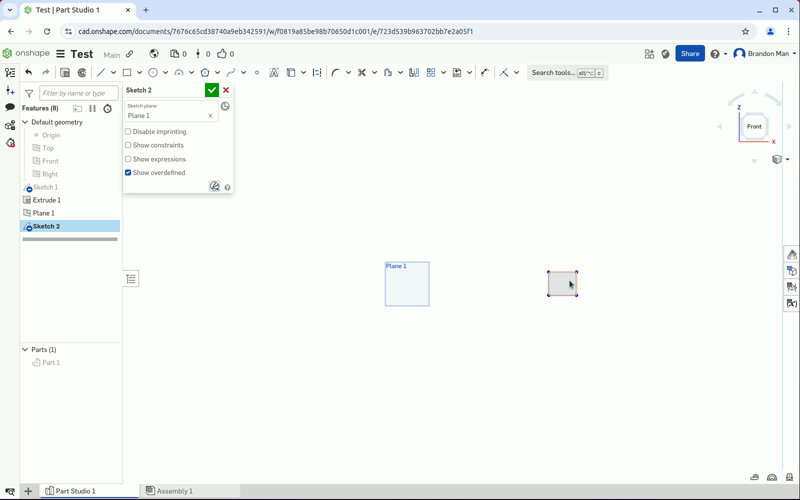
scroll(6)
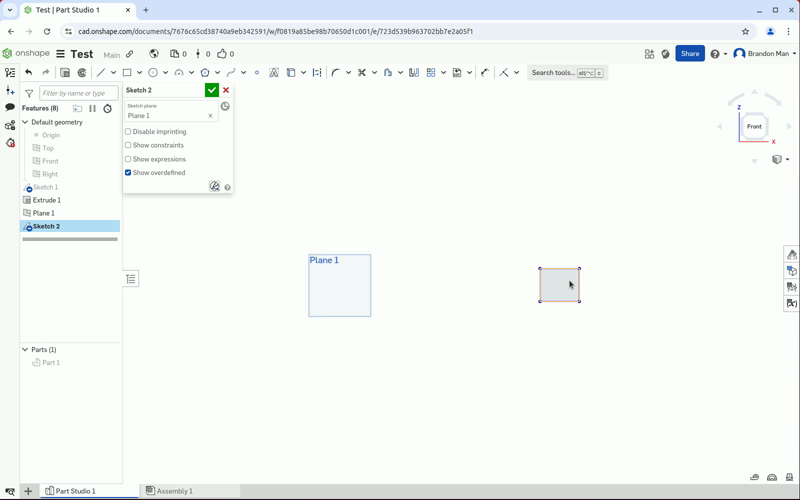
scroll(6)
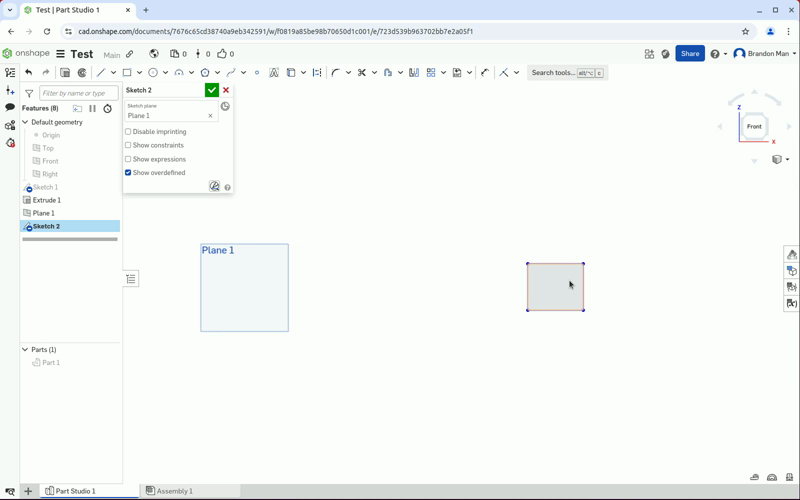
scroll(6)
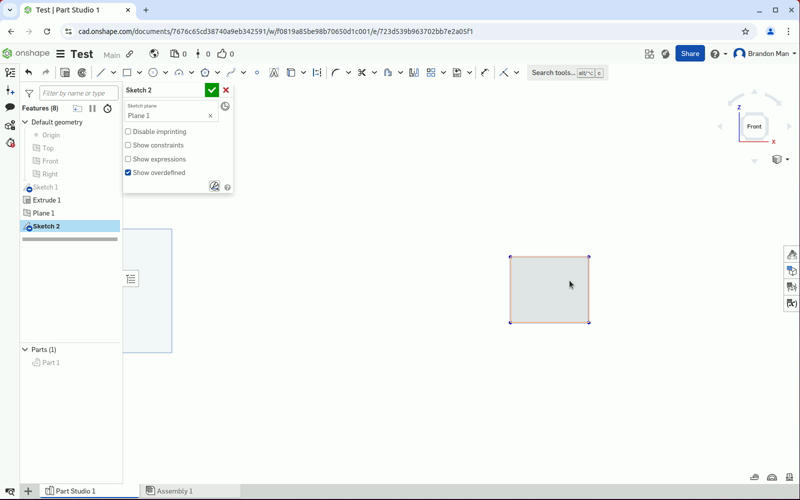
scroll(6)
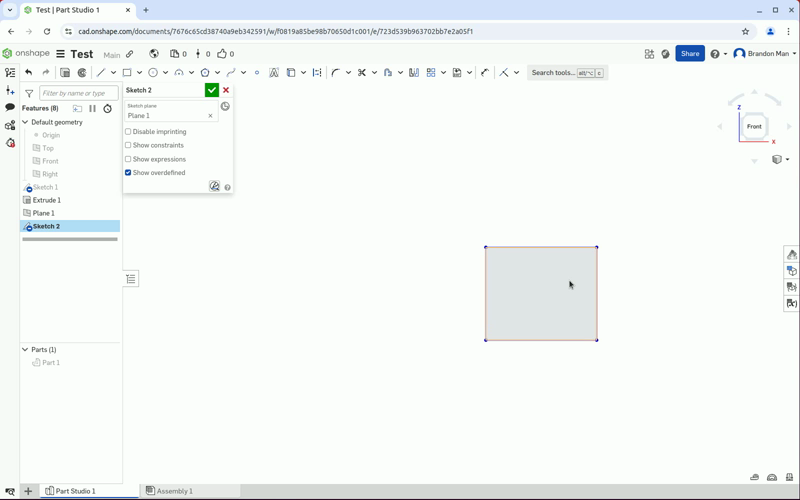
scroll(6)
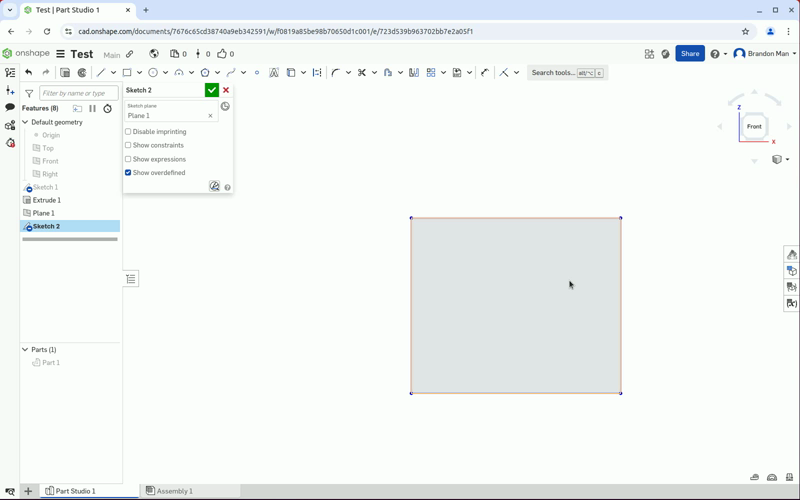
click(569, 280)
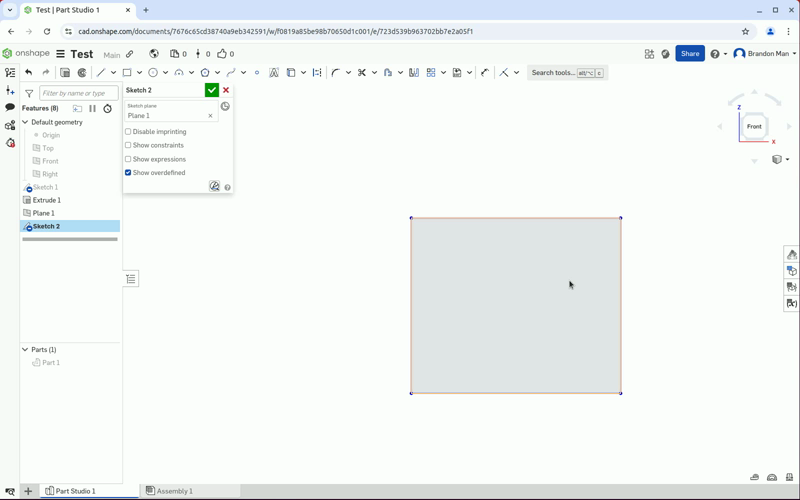
scroll(-6)
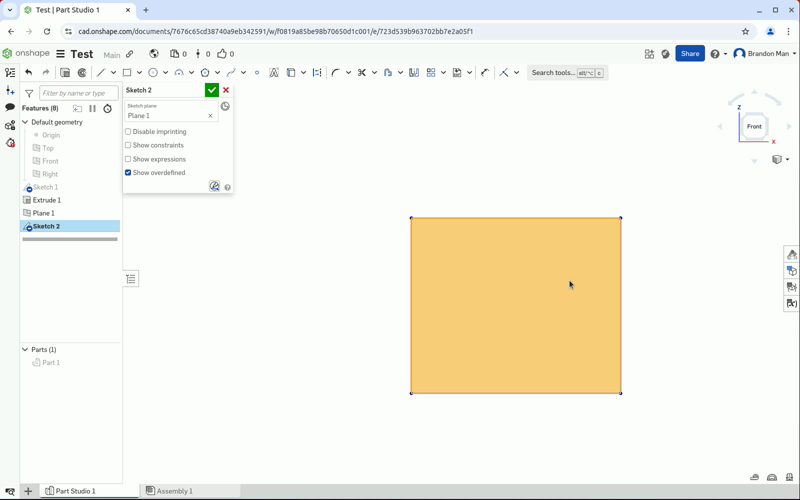
scroll(-6)
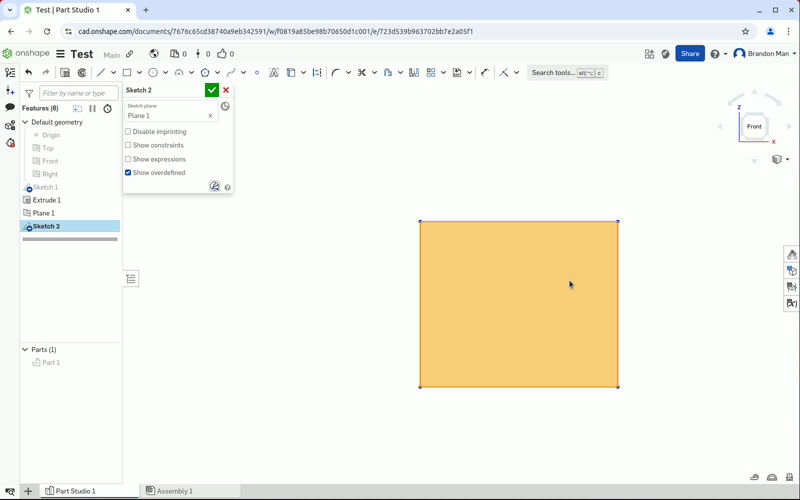
scroll(-6)
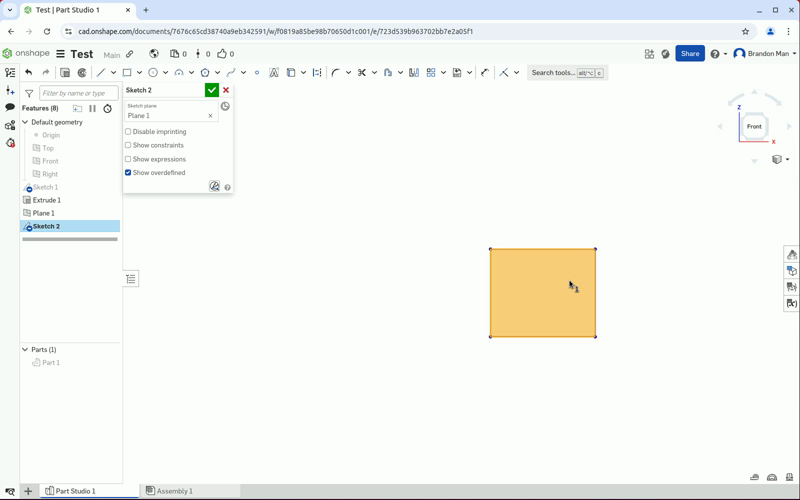
scroll(-6)
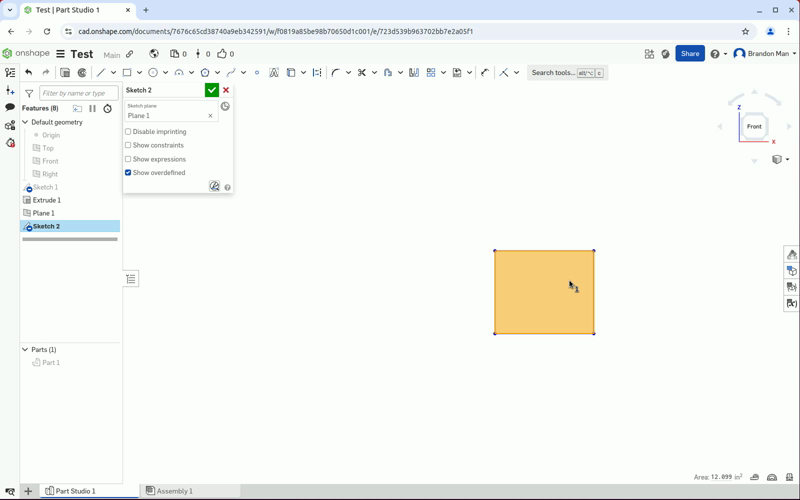
scroll(-6)
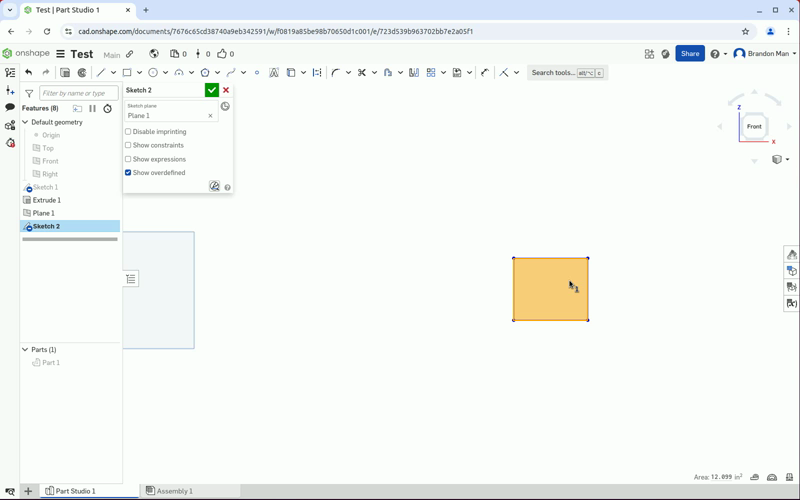
scroll(-6)
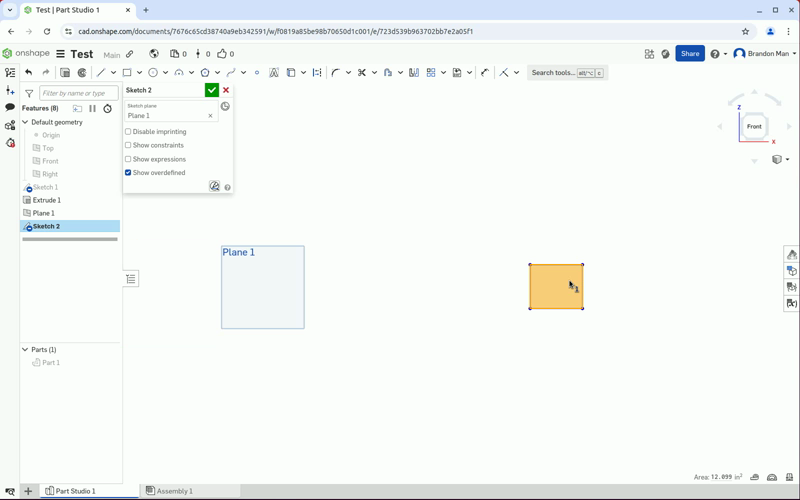
scroll(-6)
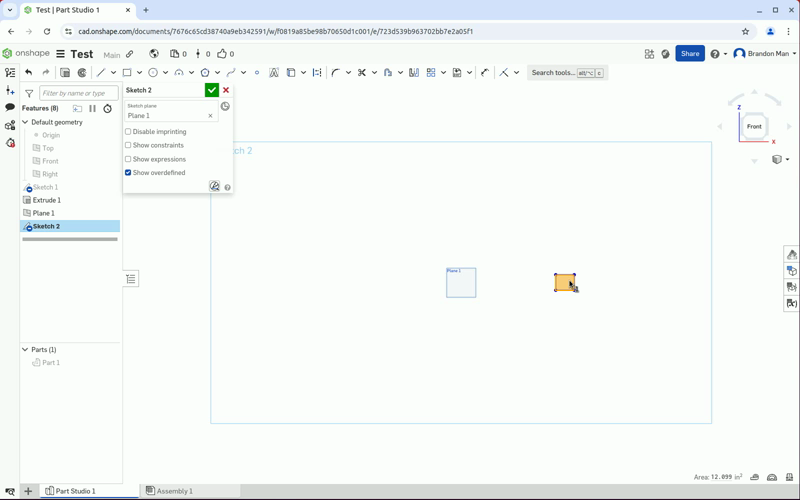
mouse_move(73, 352)
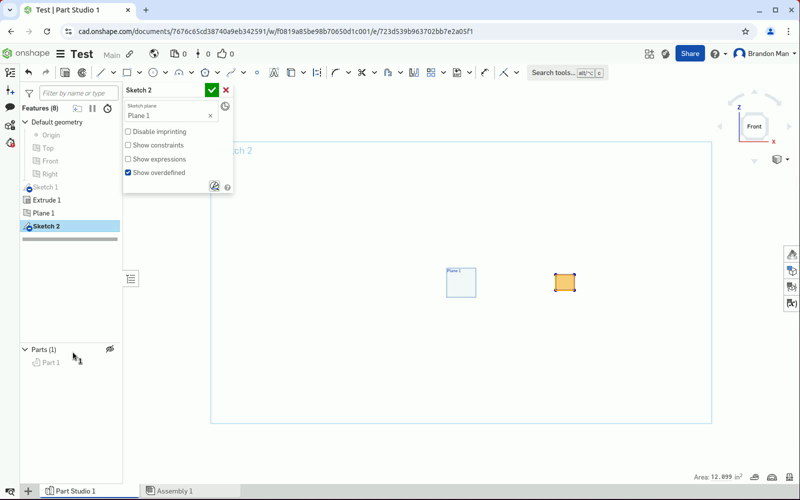
key(shift+y)
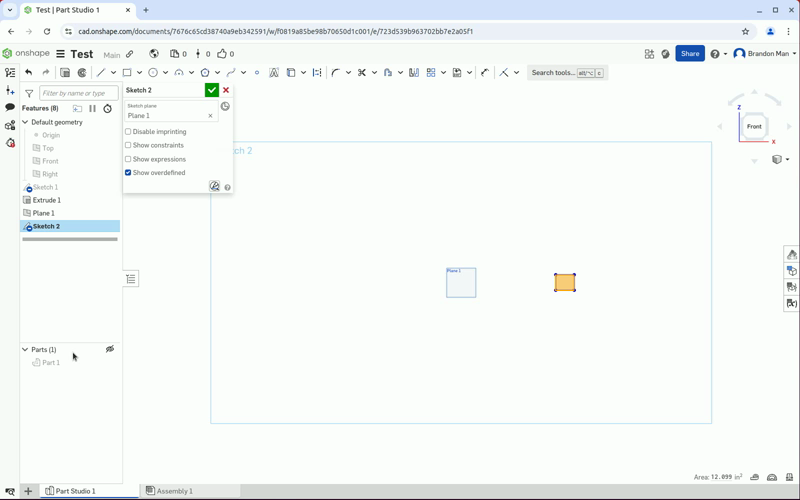
key(shift+e)
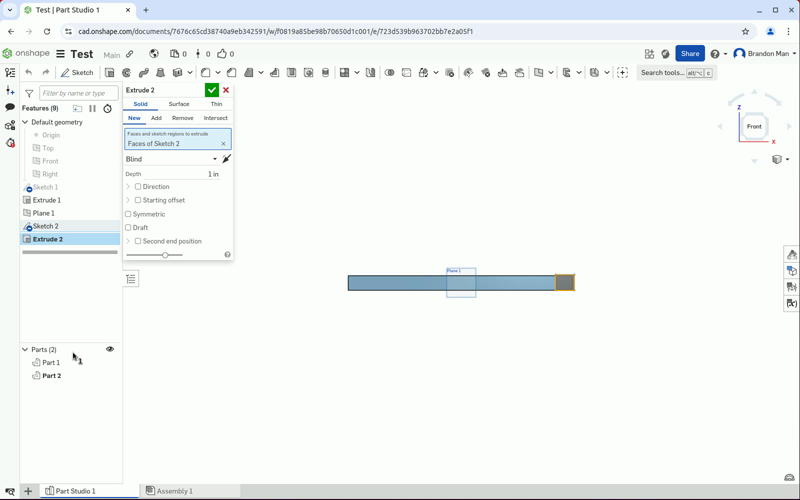
mouse_move(143, 106)
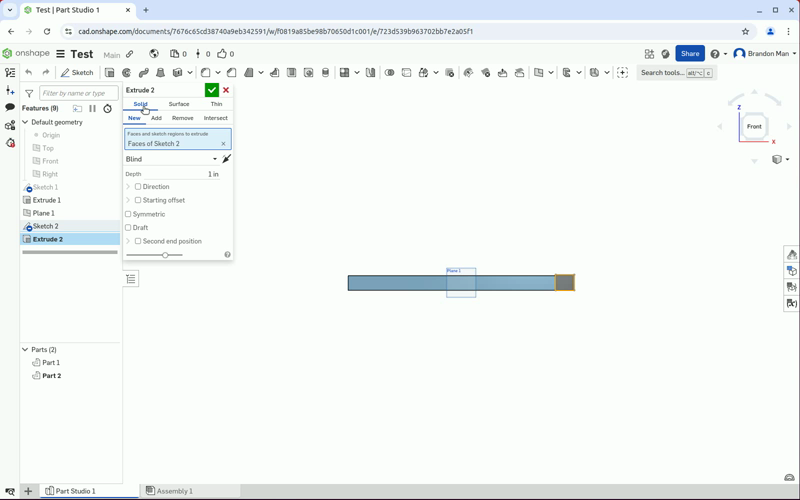
click(143, 106)
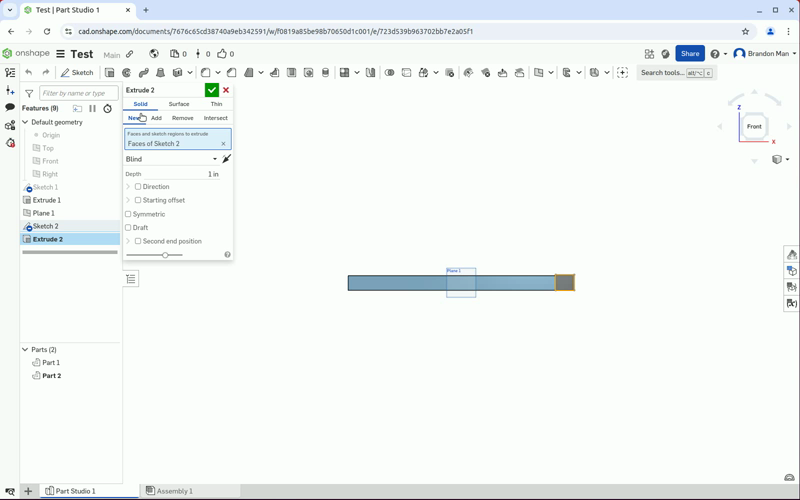
mouse_move(137, 120)
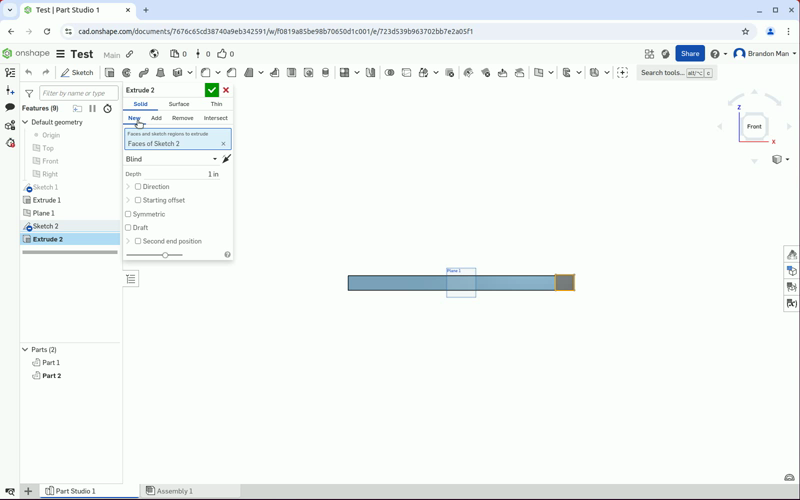
click(137, 120)
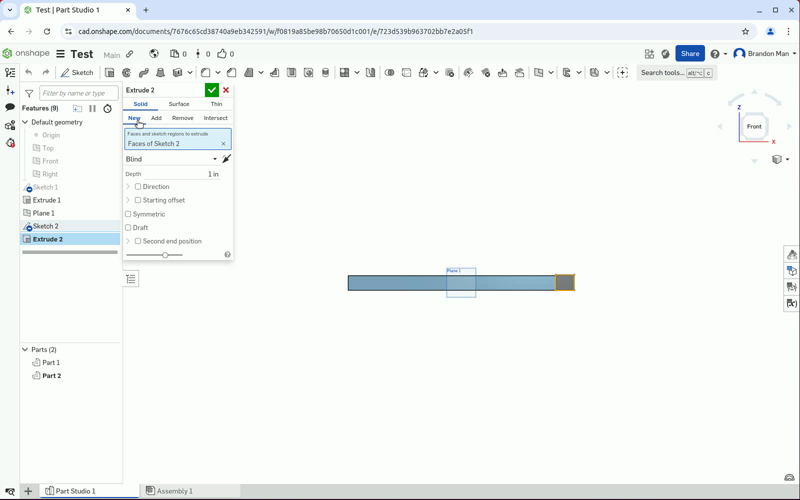
key(tab, 4)
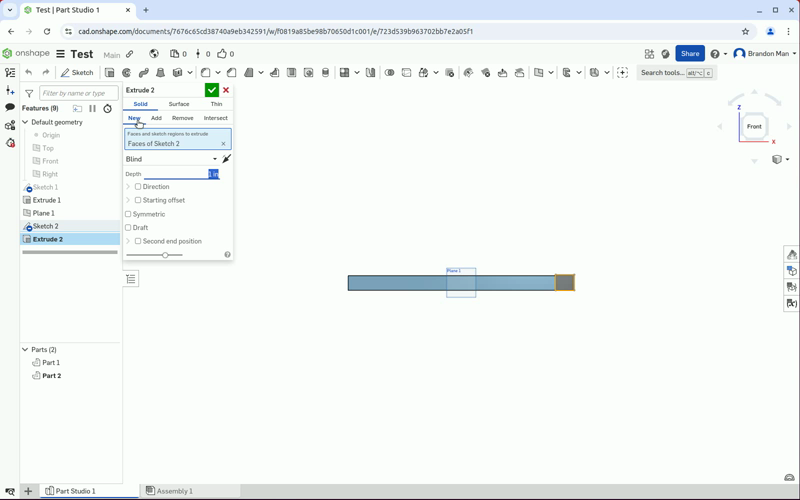
text(0.241)
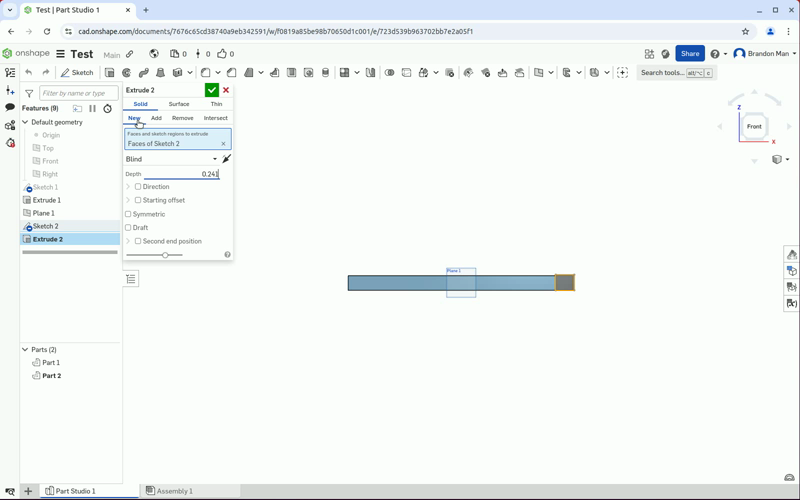
key(enter)
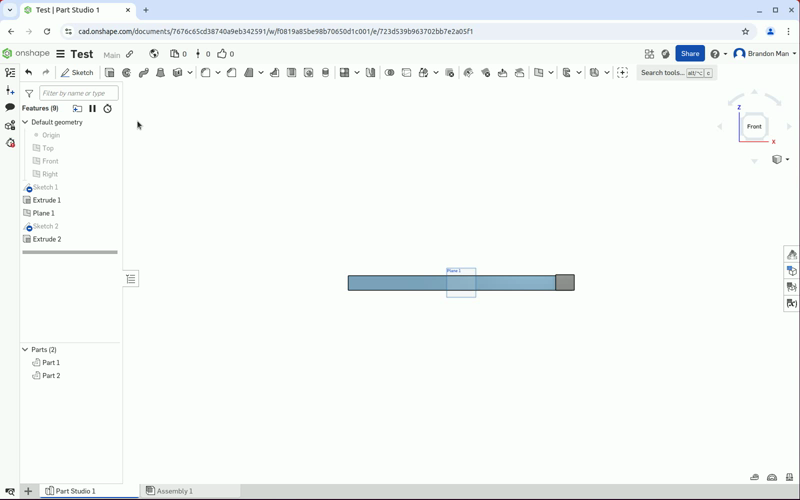
key(shift+h)
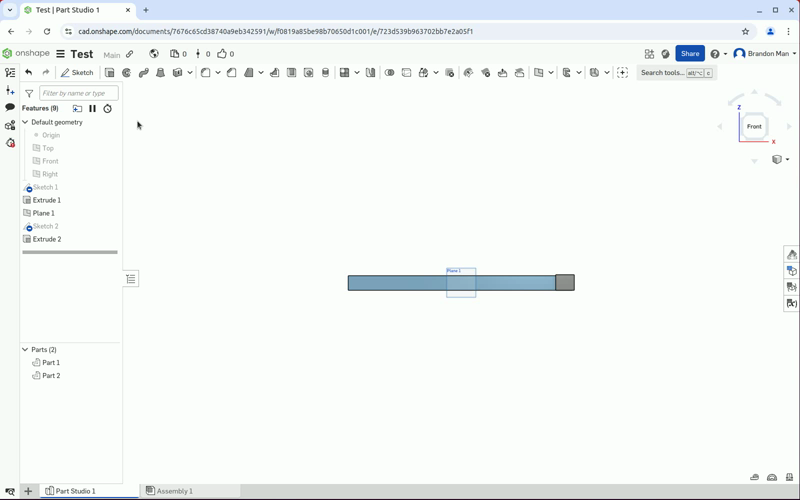
key(shift+h)
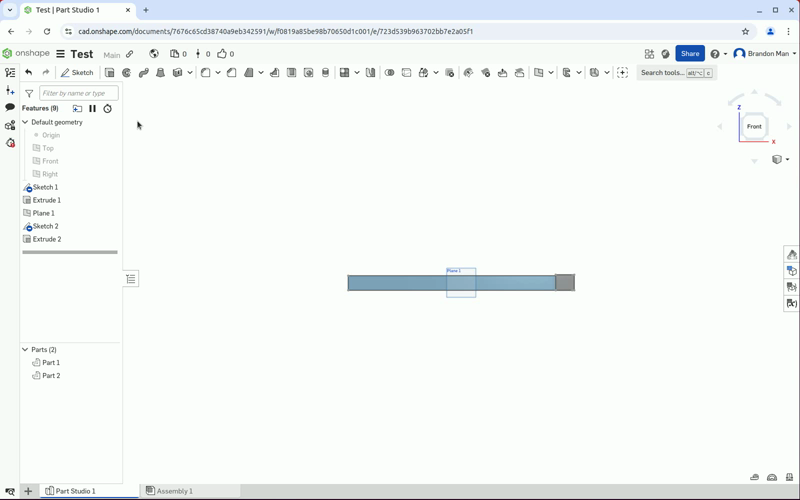
key(shift+7)
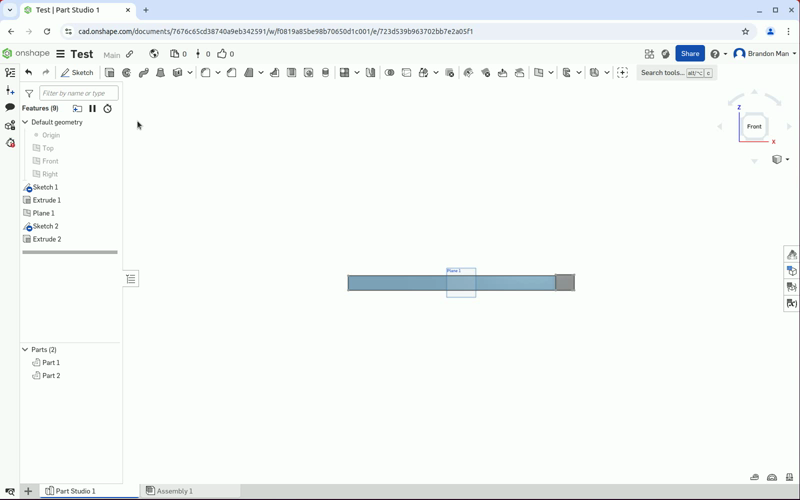
key(left, 2)
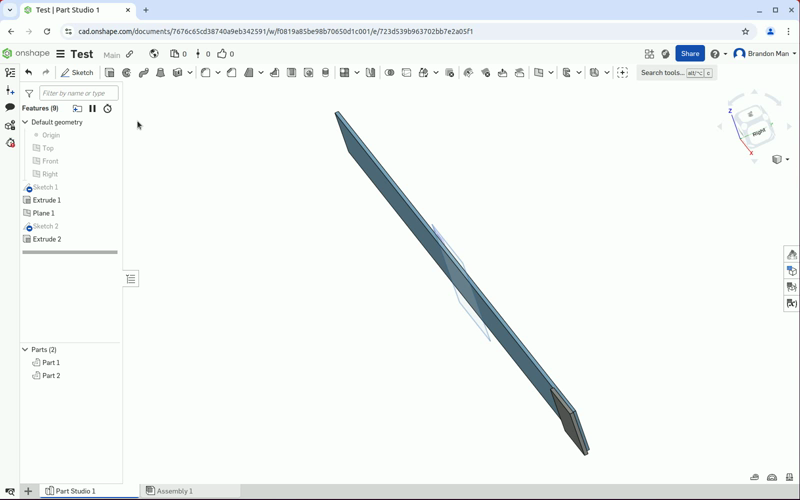
key(down, 2)
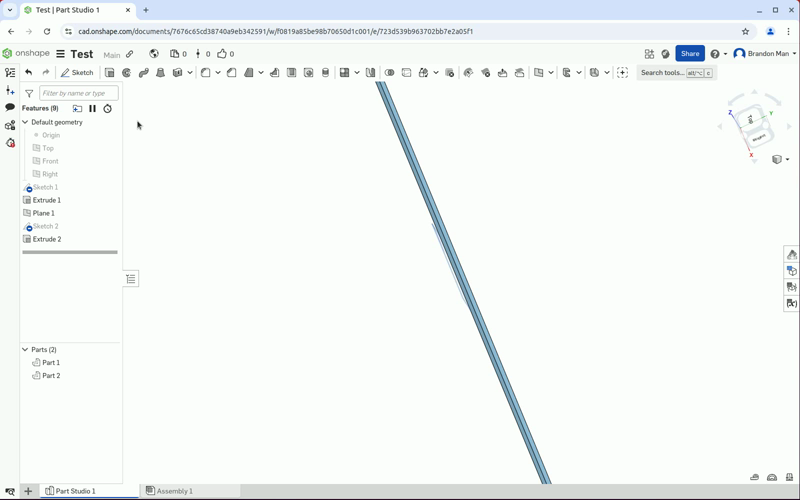
key(up, 2)
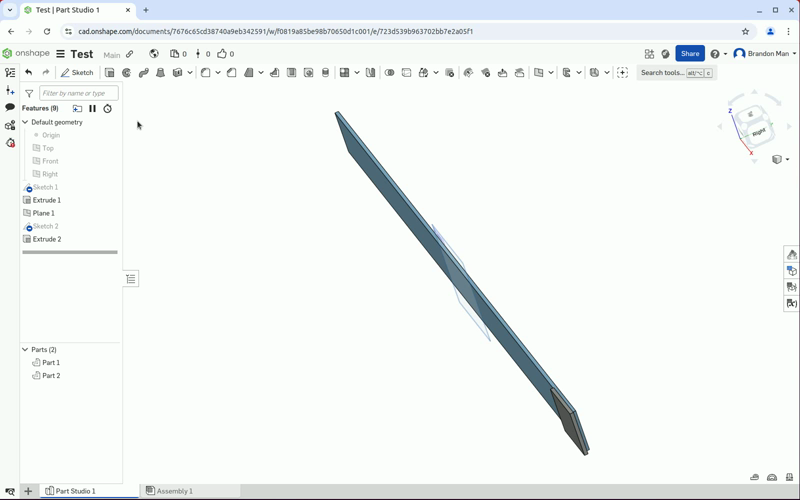
key(right, 2)
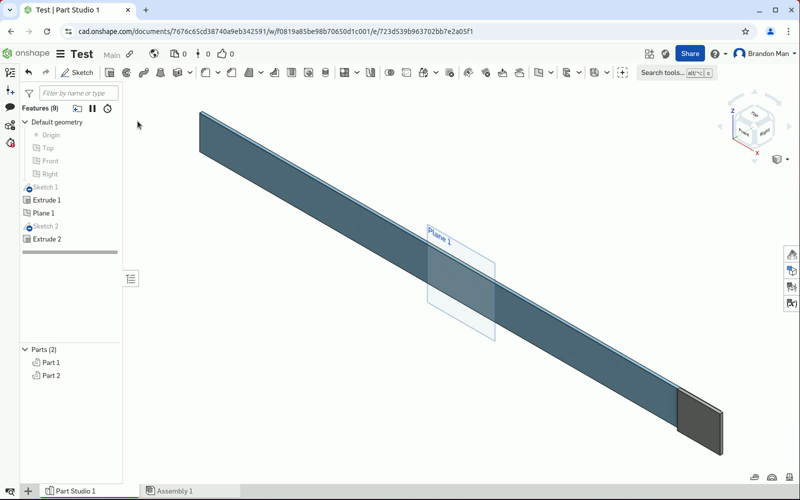
mouse_move(73, 189)
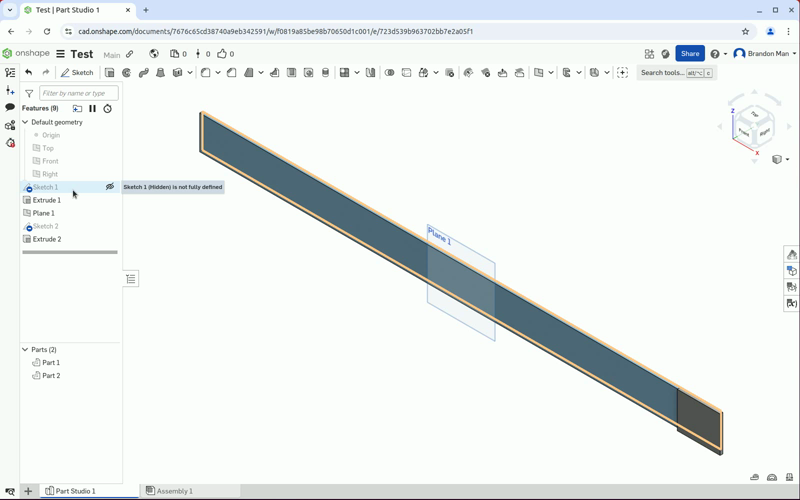
click(73, 189)